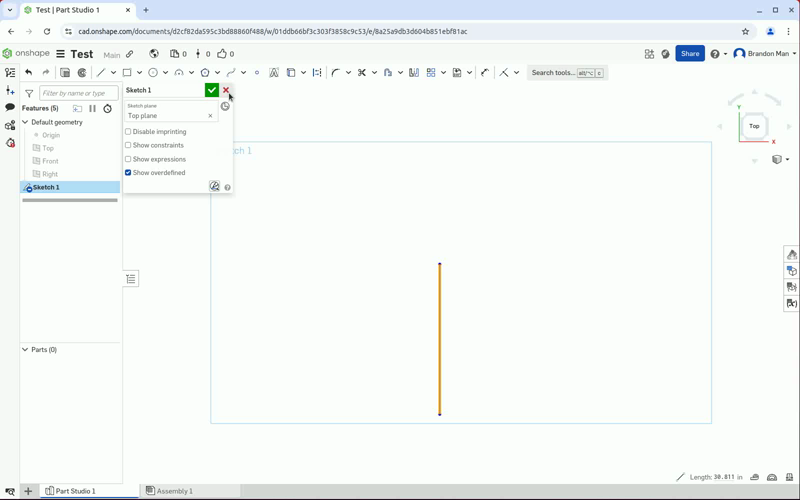
key(shift+h)
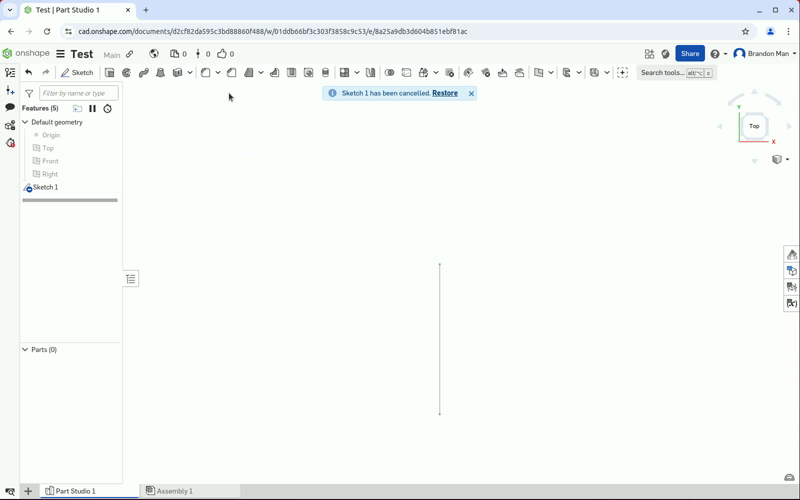
key(shift+s)
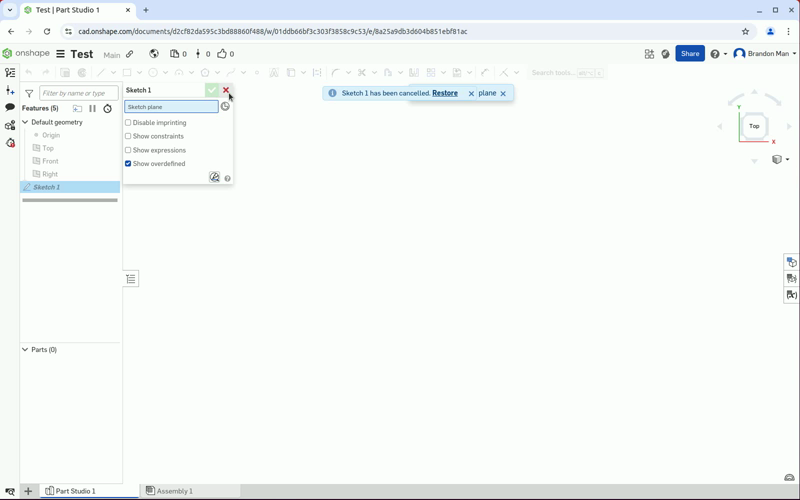
mouse_move(73, 150)
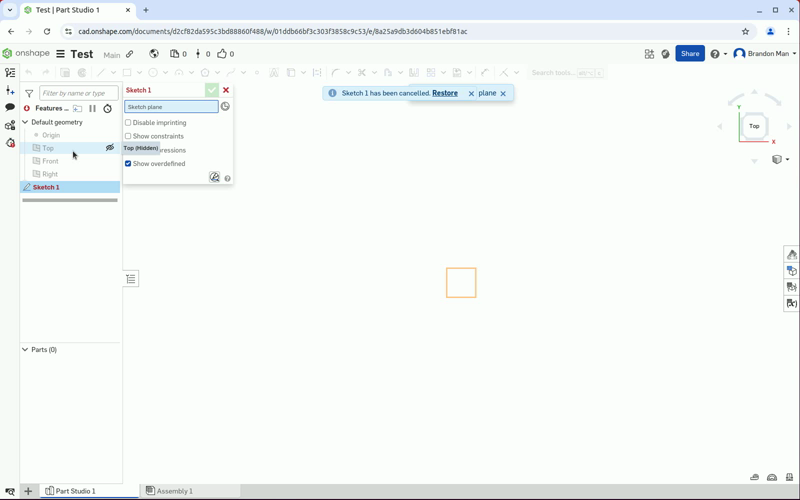
click(73, 150)
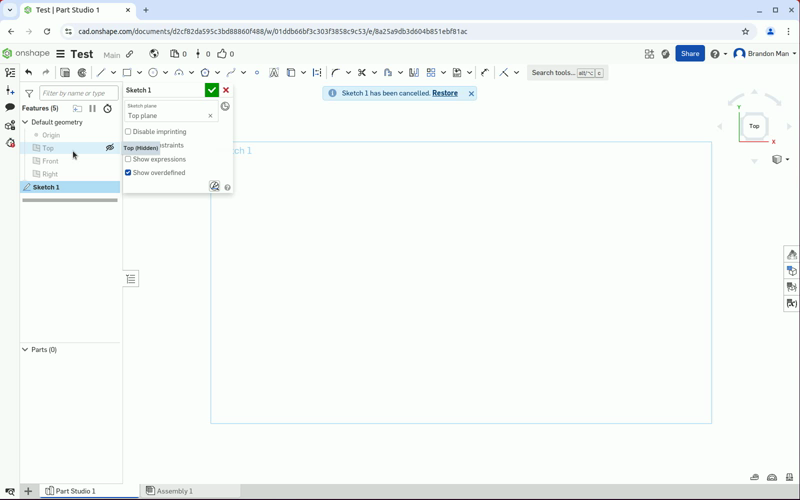
mouse_move(73, 352)
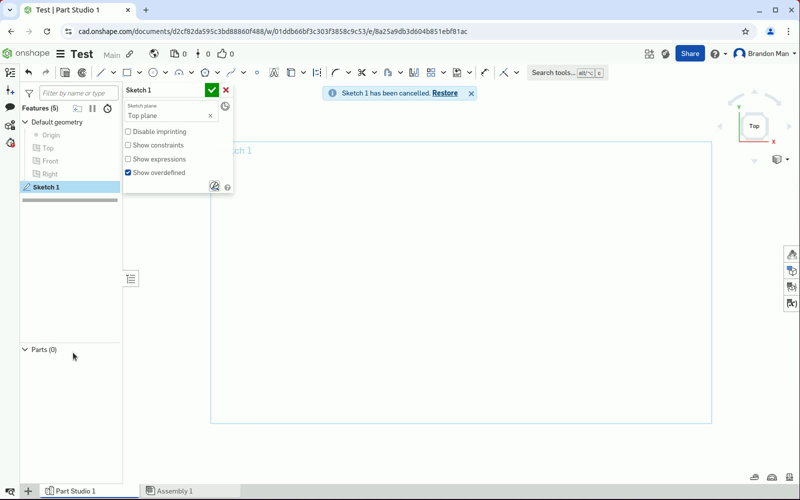
key(y)
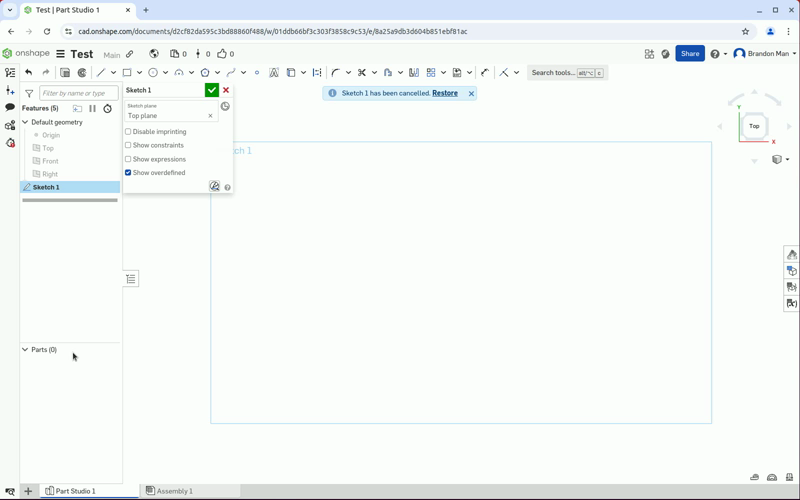
key(l)
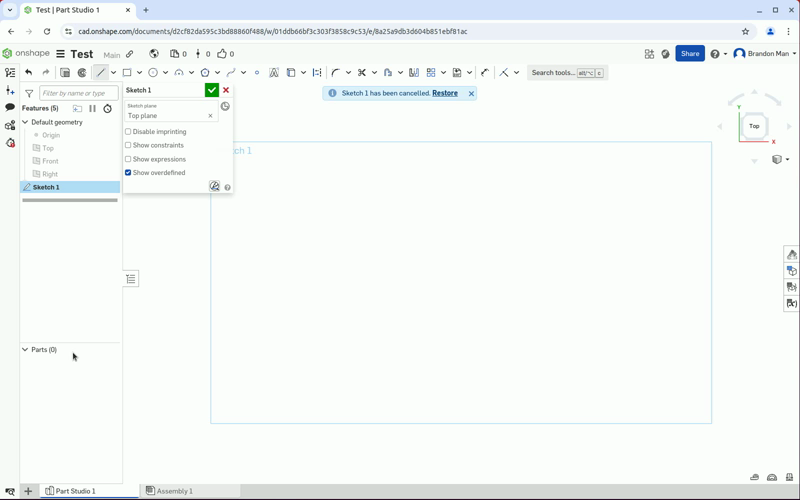
key_down(shift)
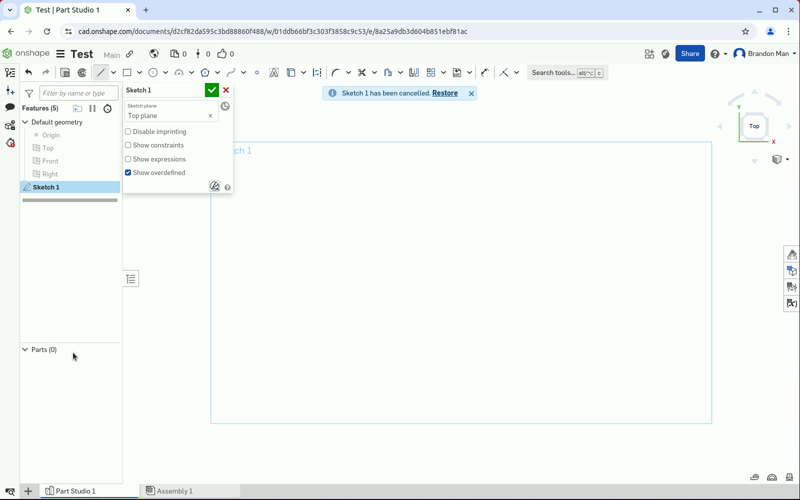
mouse_move(397, 330)
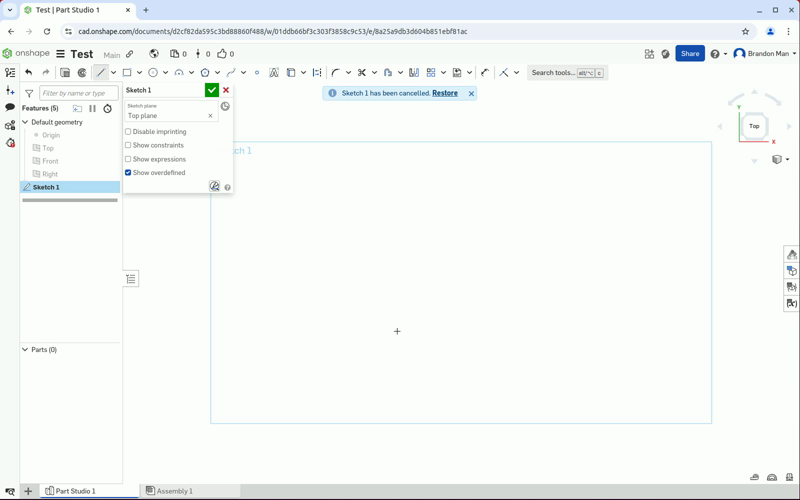
click(397, 330)
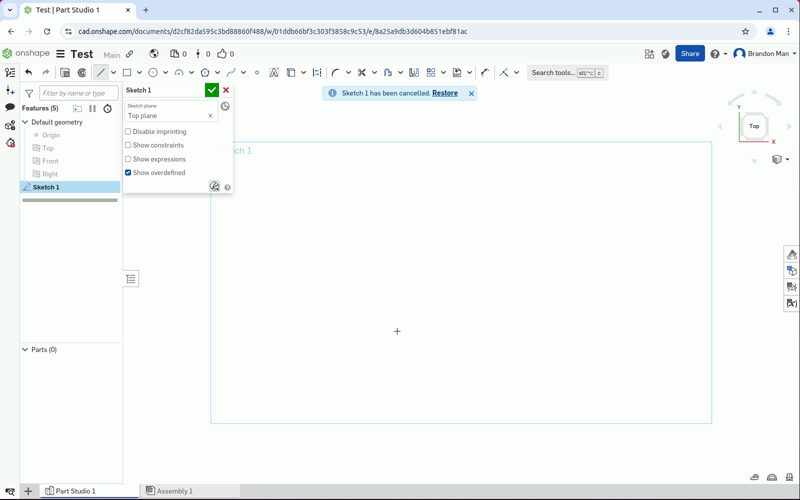
key_up(shift)
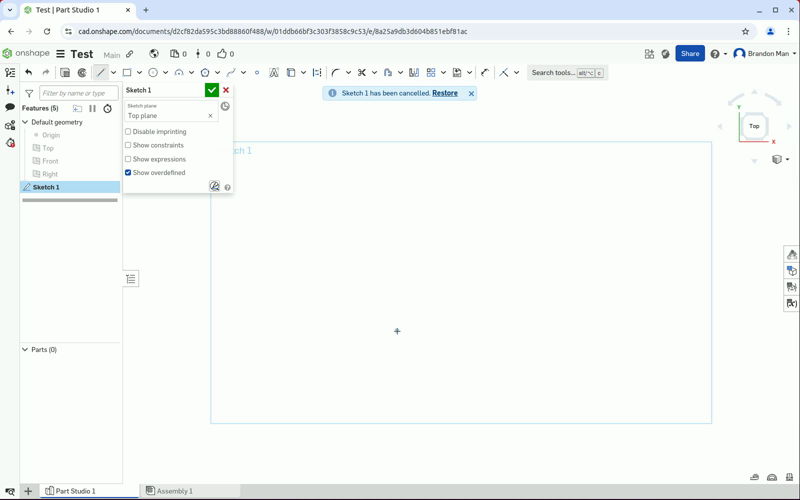
key_down(shift)
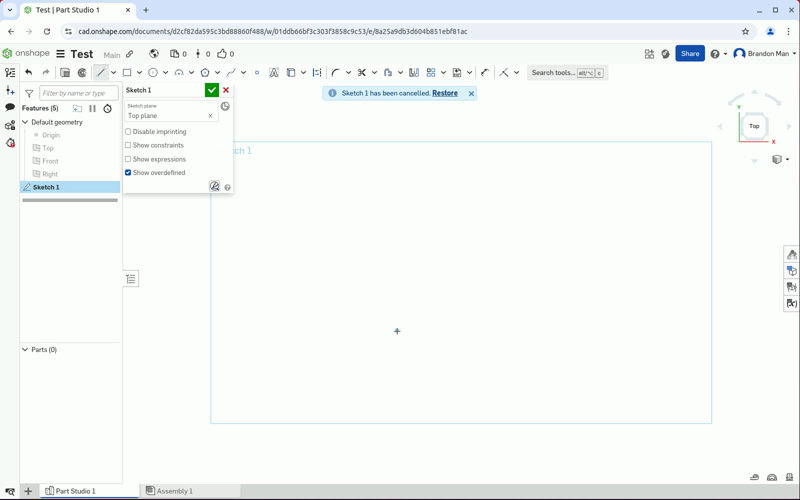
mouse_move(510, 330)
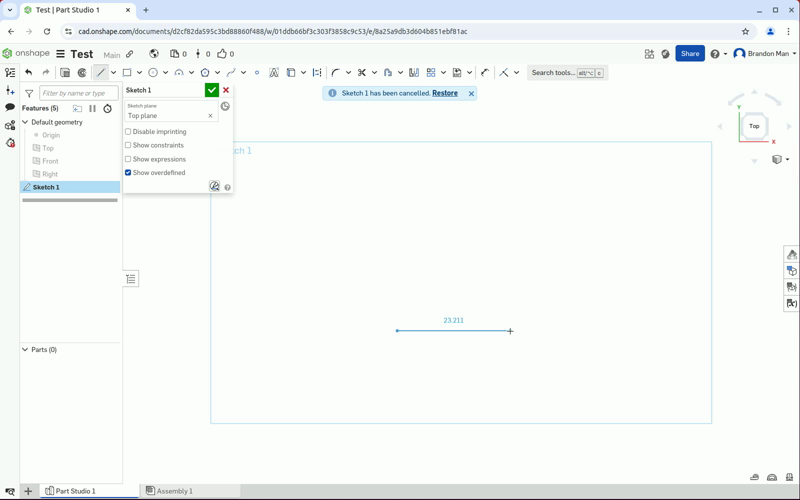
click(510, 330)
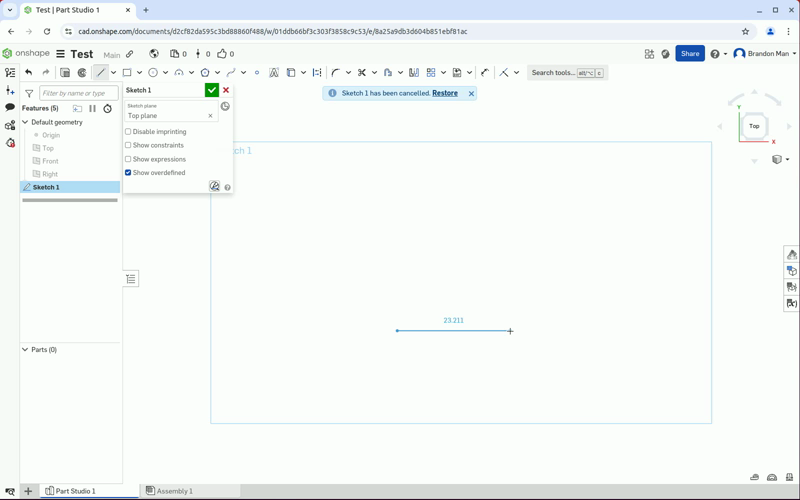
key_up(shift)
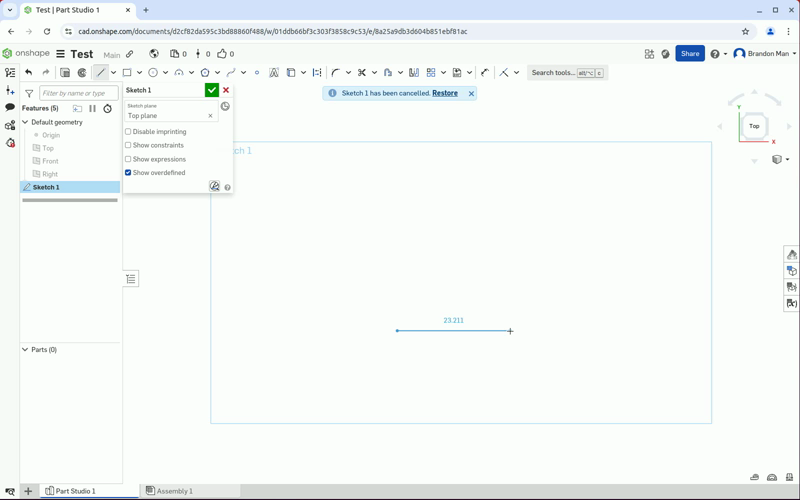
key_down(shift)
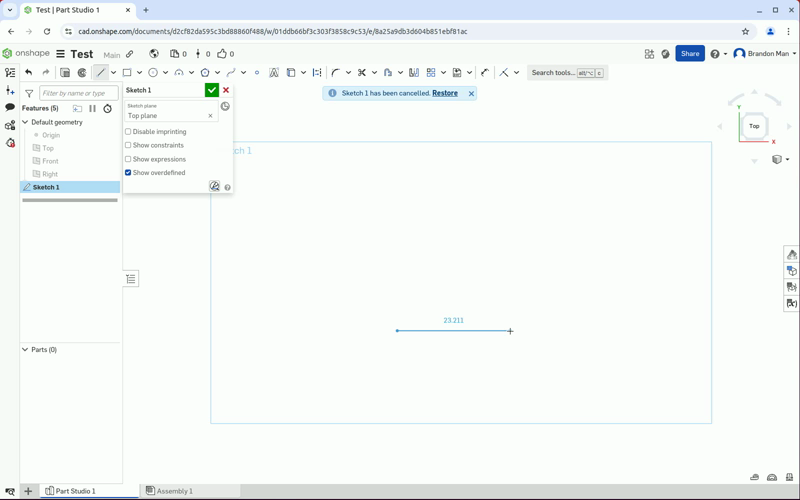
mouse_move(510, 218)
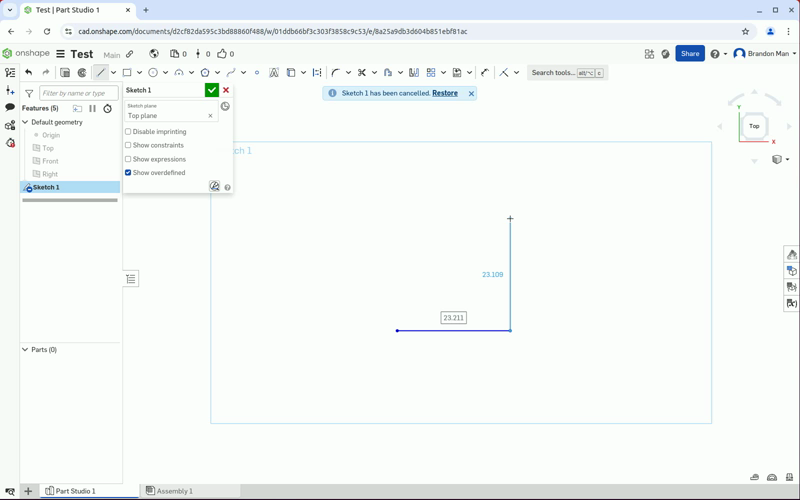
click(510, 218)
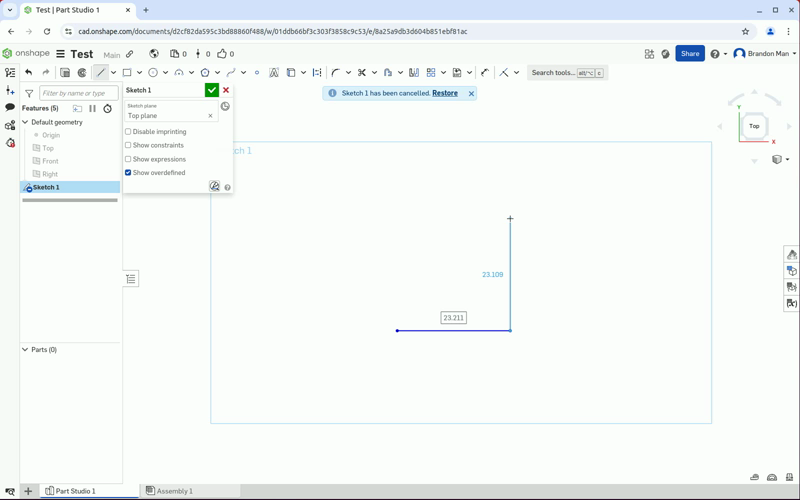
key_up(shift)
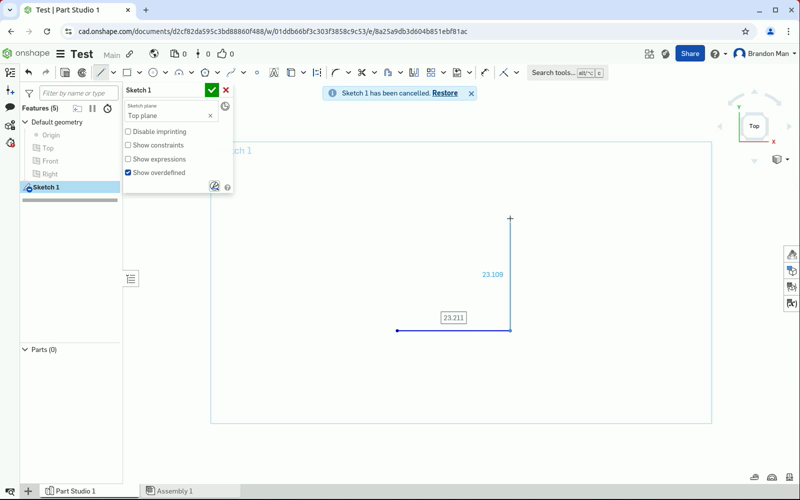
key_down(shift)
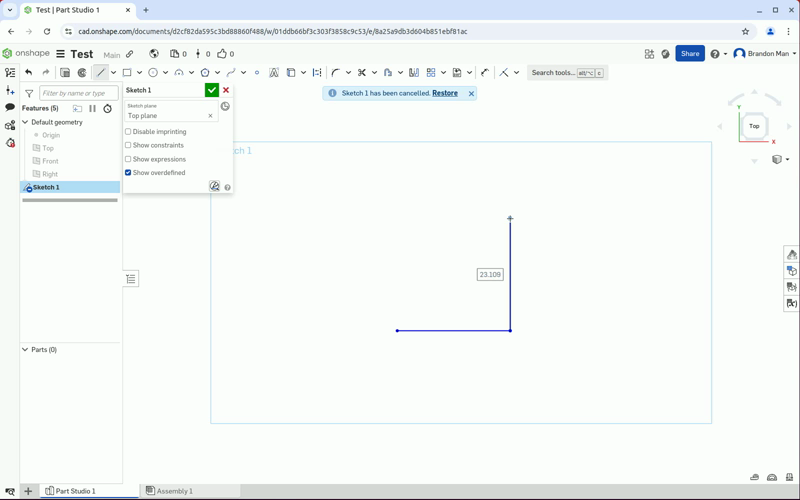
mouse_move(397, 218)
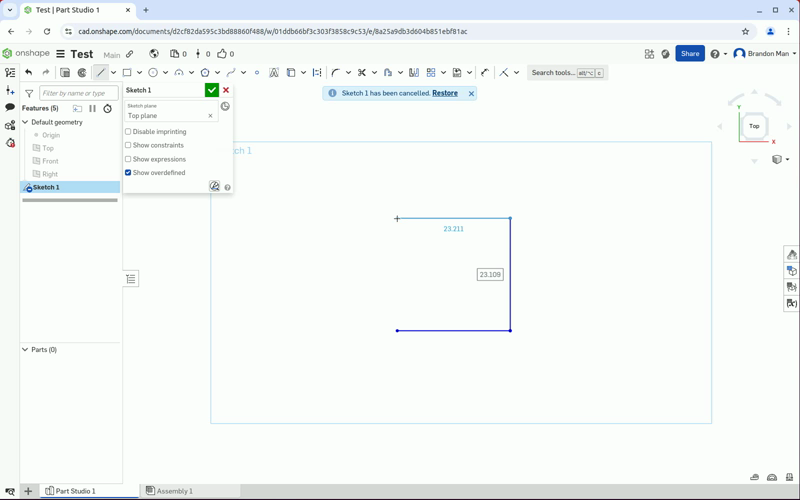
click(397, 218)
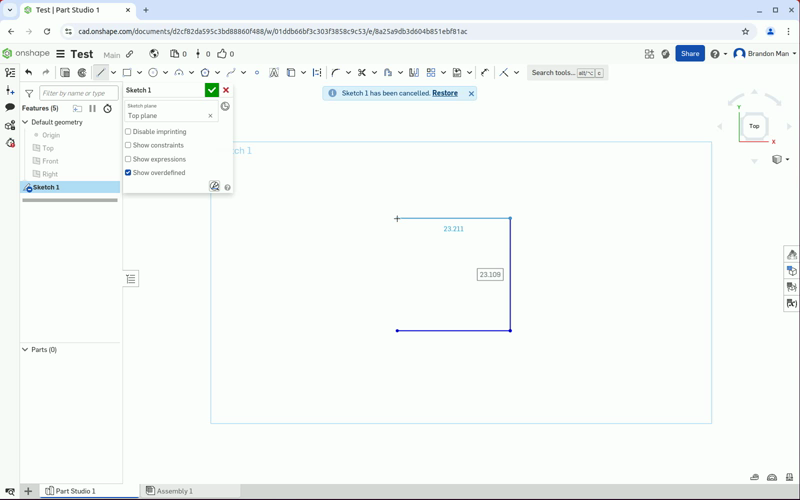
key_up(shift)
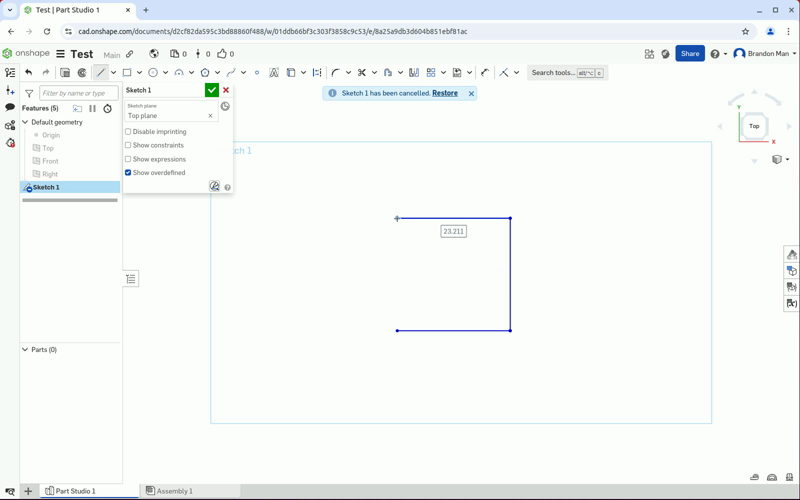
key_down(shift)
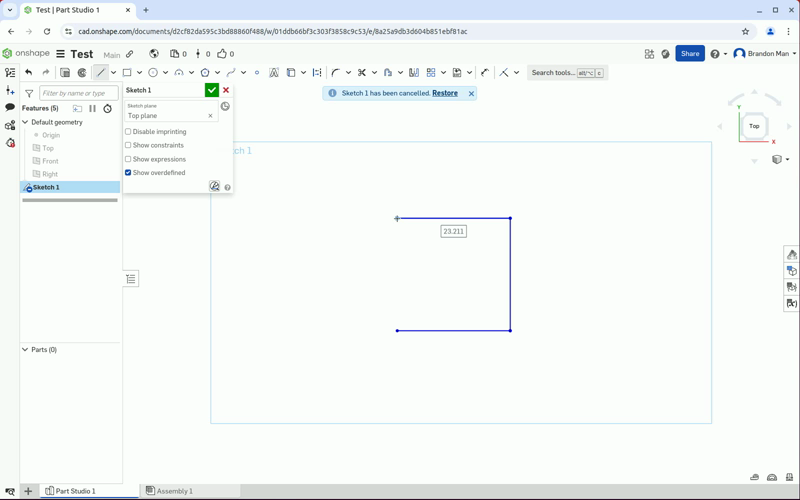
mouse_move(397, 330)
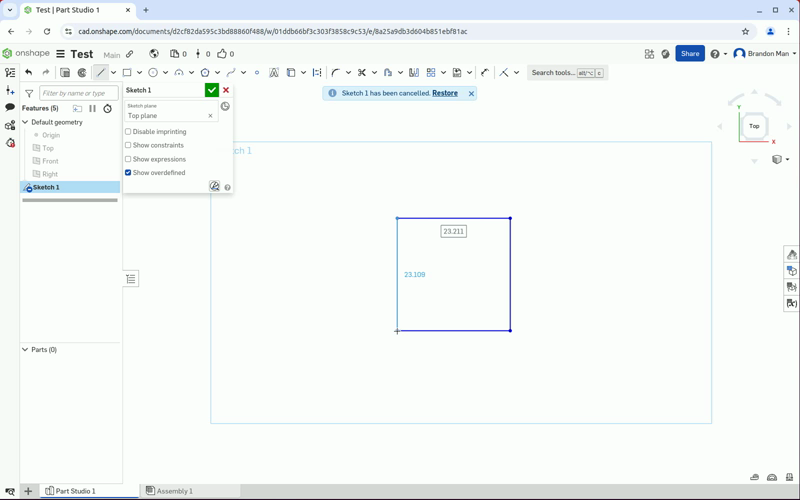
key_up(shift)
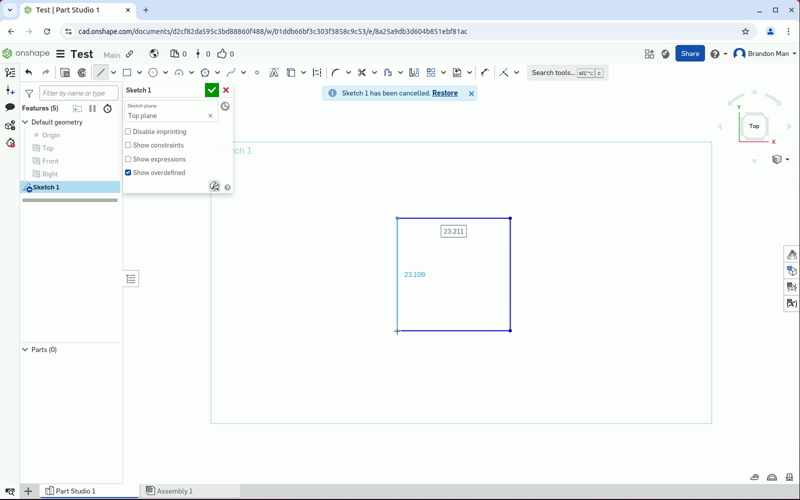
click(397, 330)
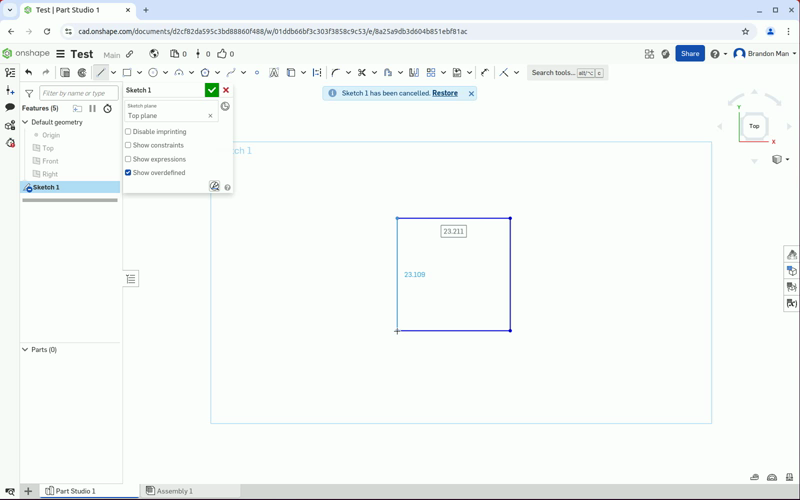
key(esc)
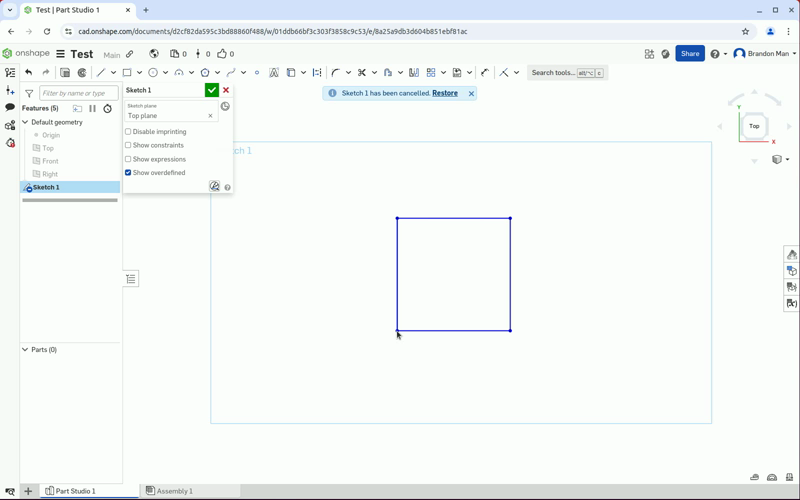
mouse_move(475, 271)
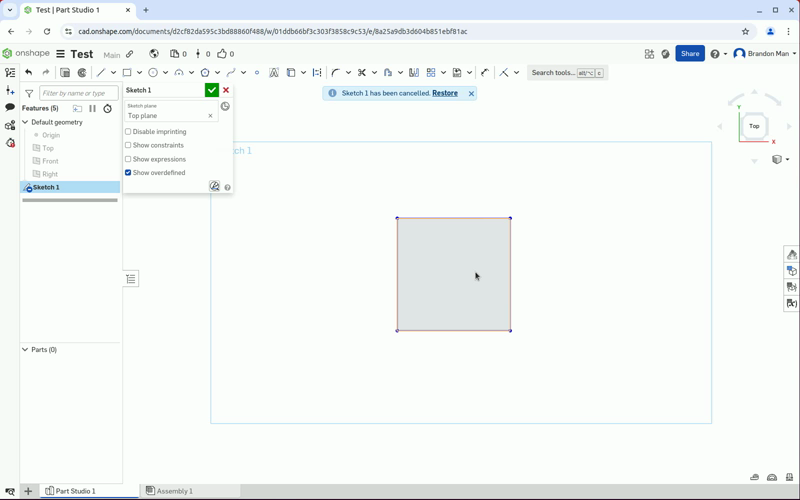
click(475, 271)
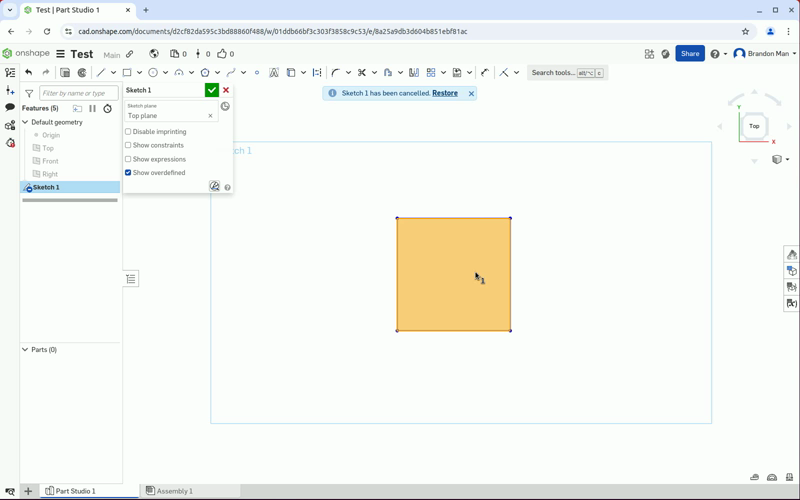
mouse_move(73, 352)
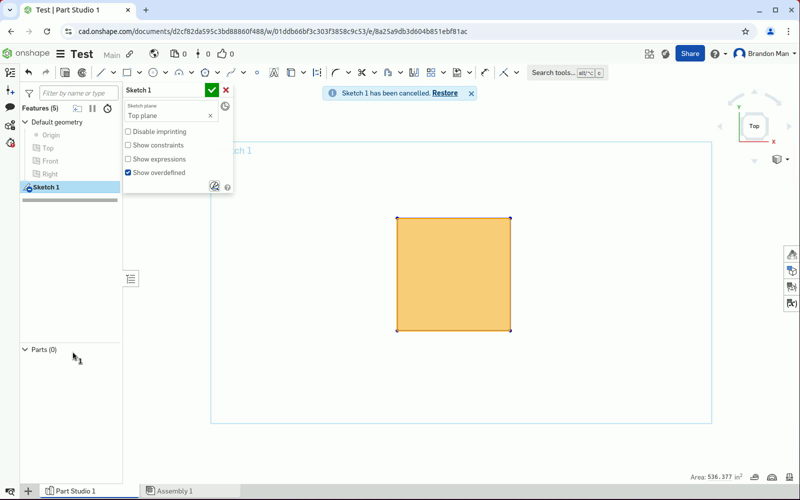
key(shift+y)
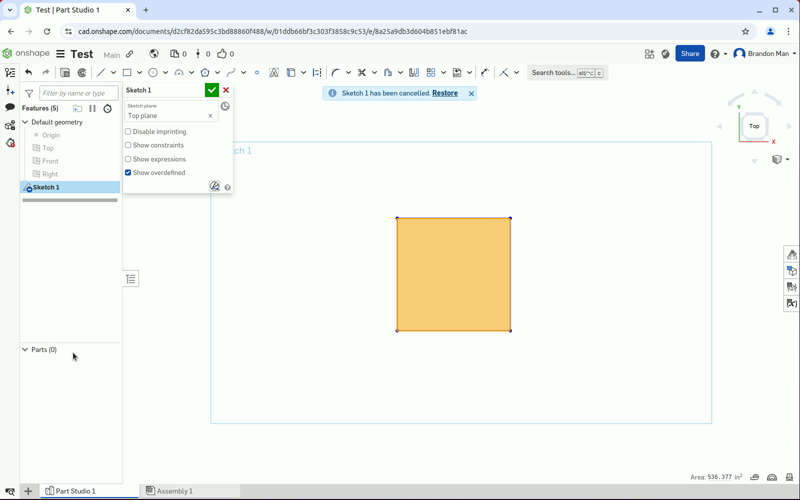
key(shift+e)
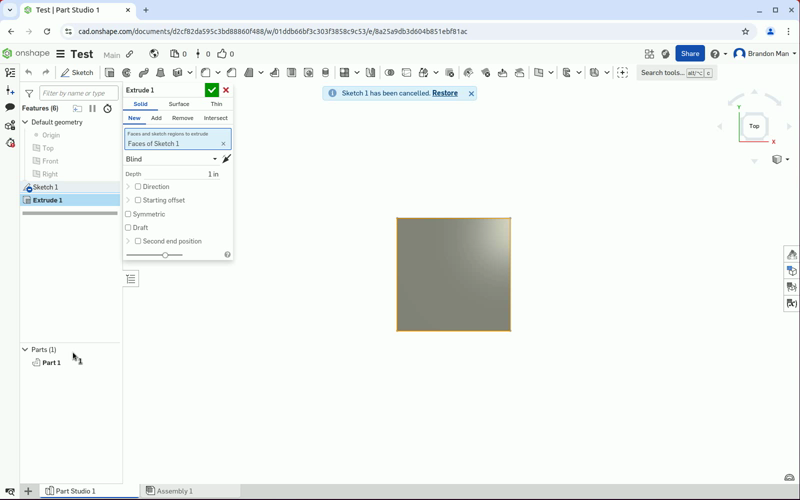
mouse_move(143, 106)
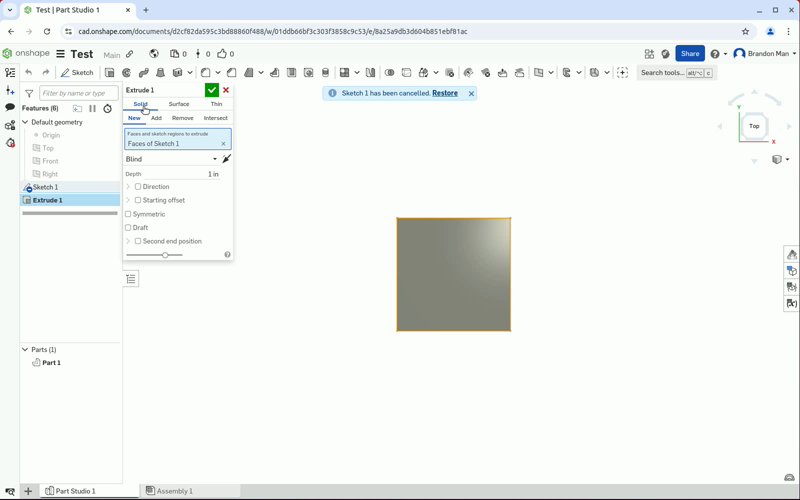
click(143, 106)
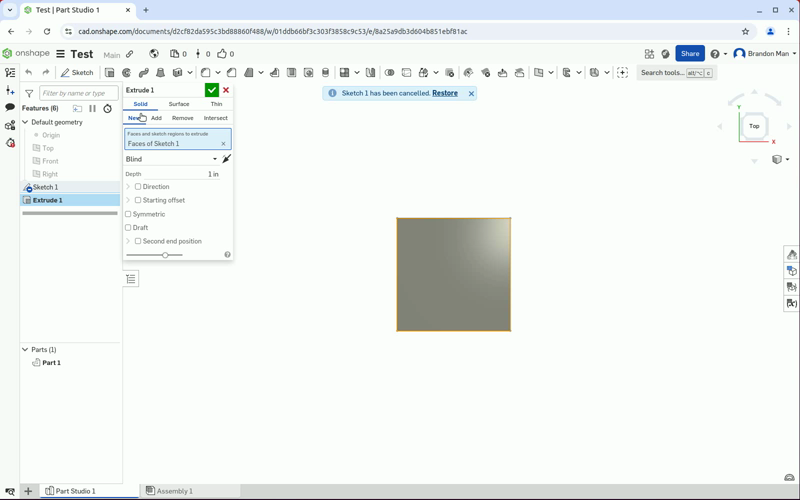
mouse_move(137, 120)
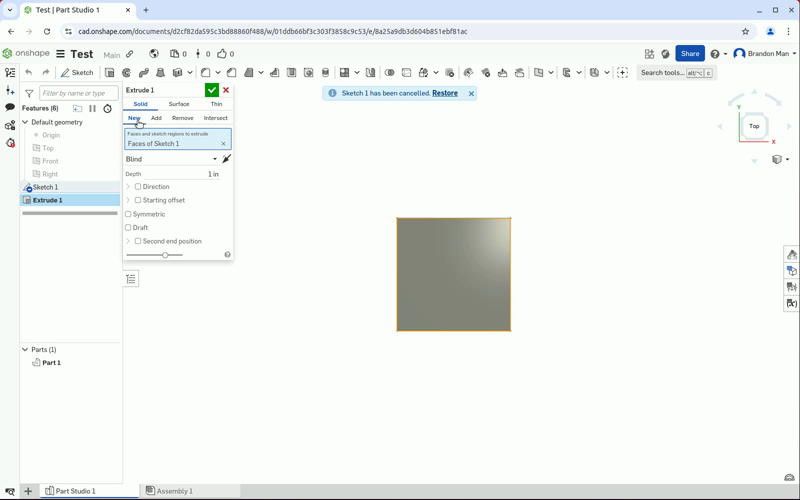
click(137, 120)
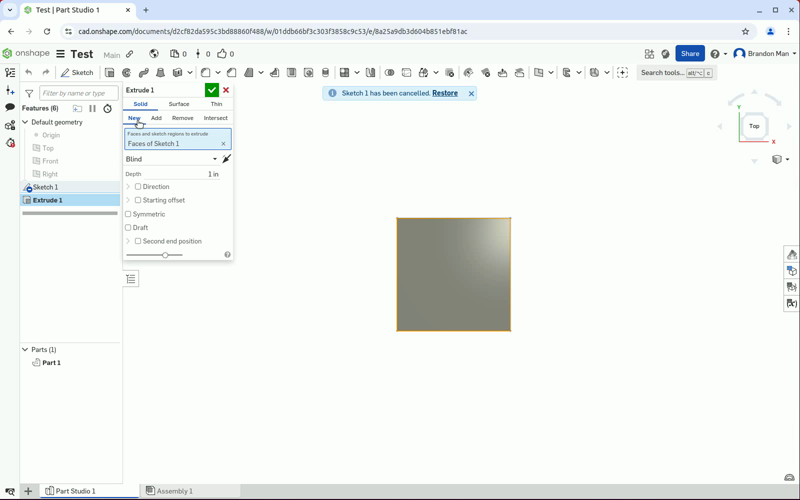
key(tab, 4)
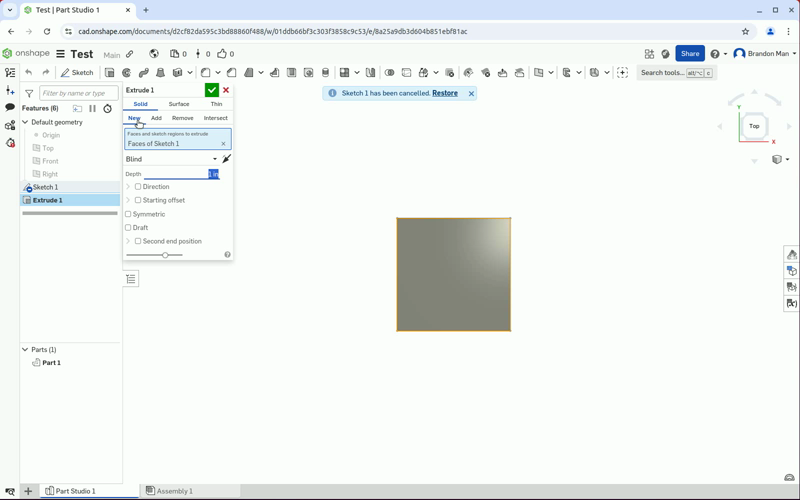
text(23.108)
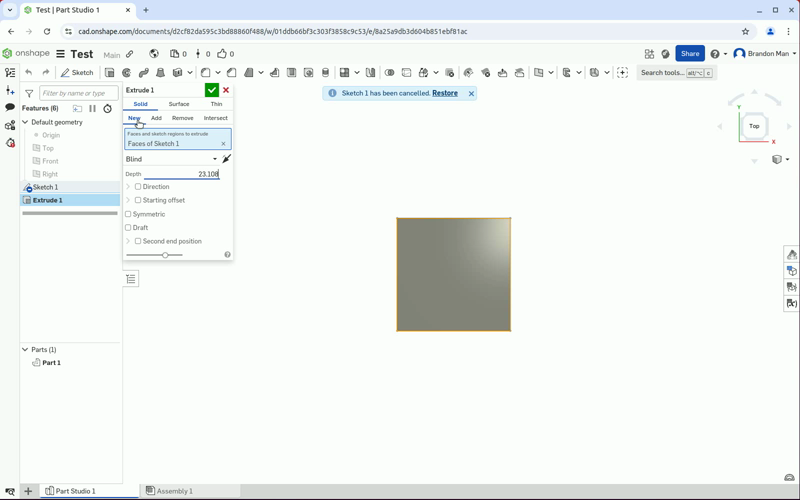
key(enter)
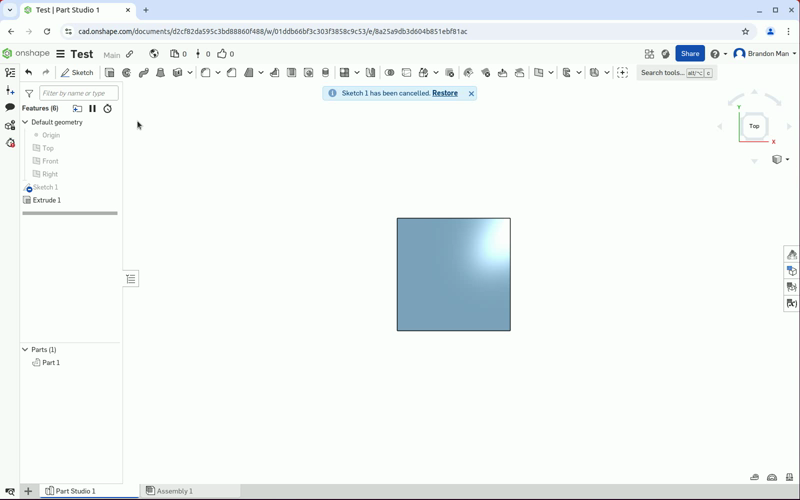
key(shift+h)
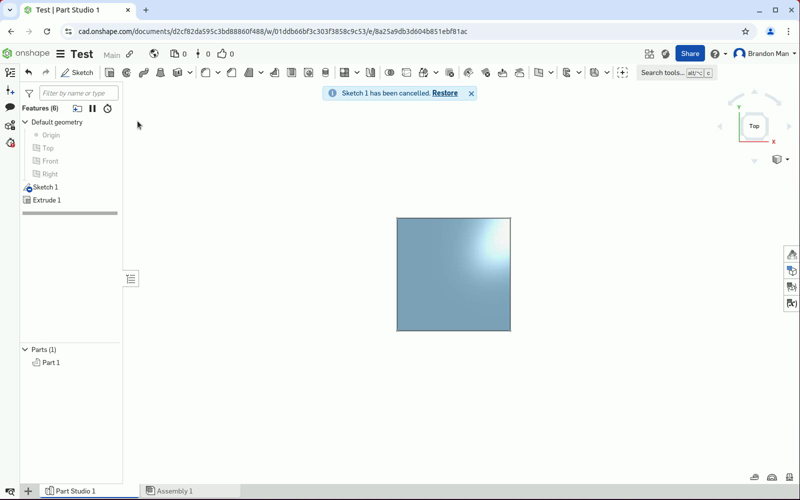
key(shift+h)
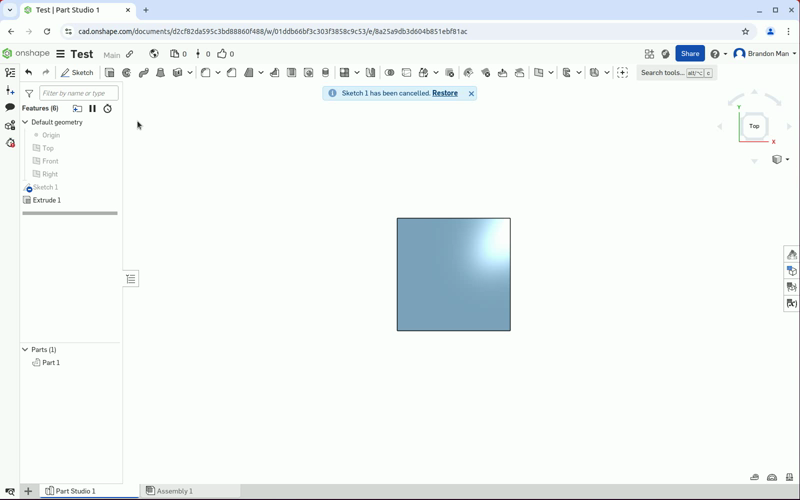
mouse_move(73, 189)
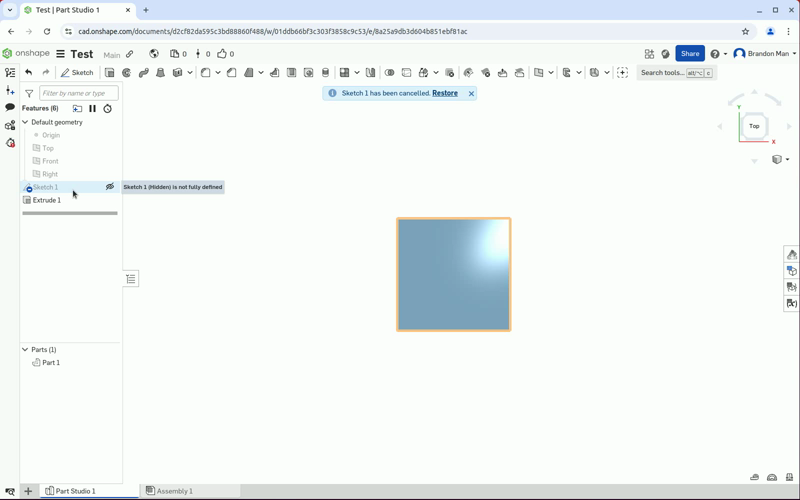
click(73, 189)
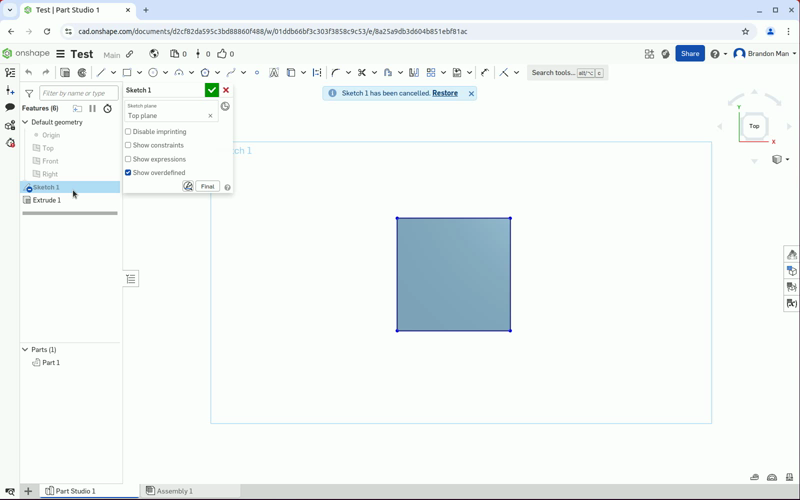
mouse_move(229, 92)
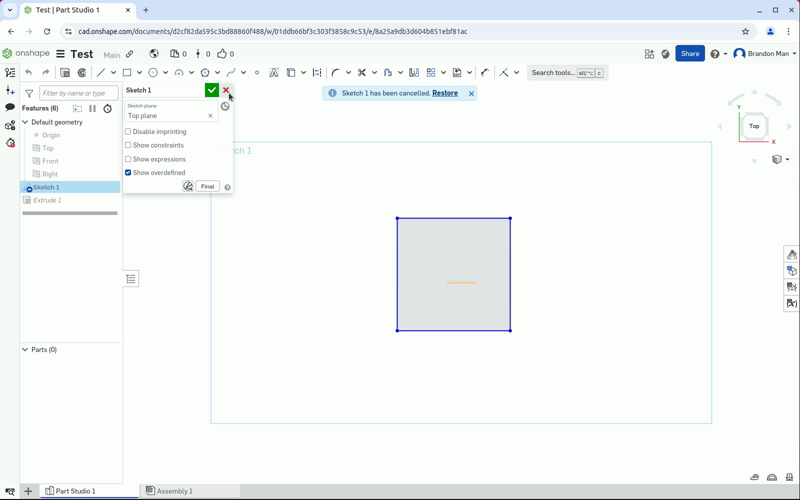
click(229, 92)
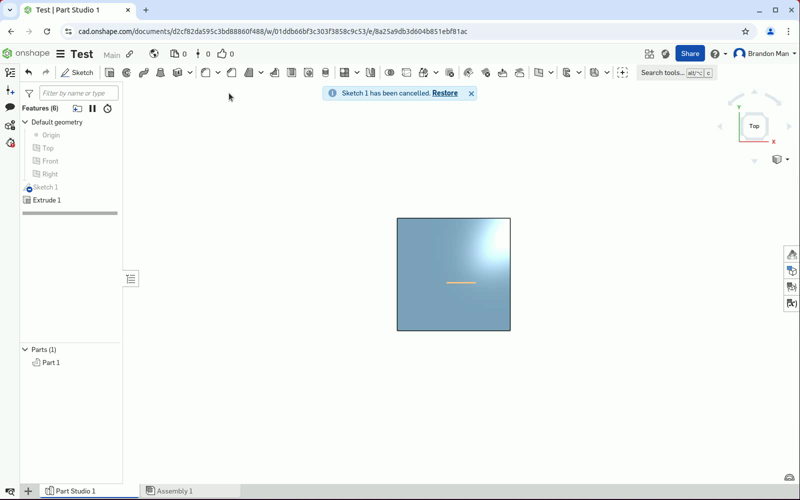
mouse_move(73, 352)
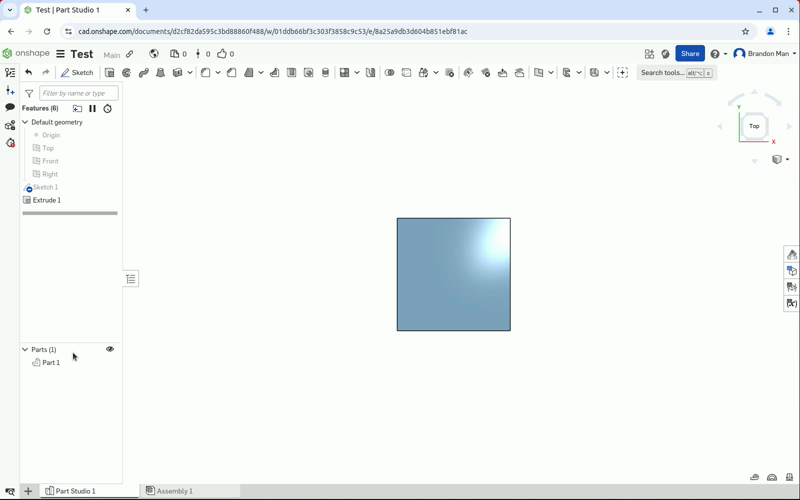
key(y)
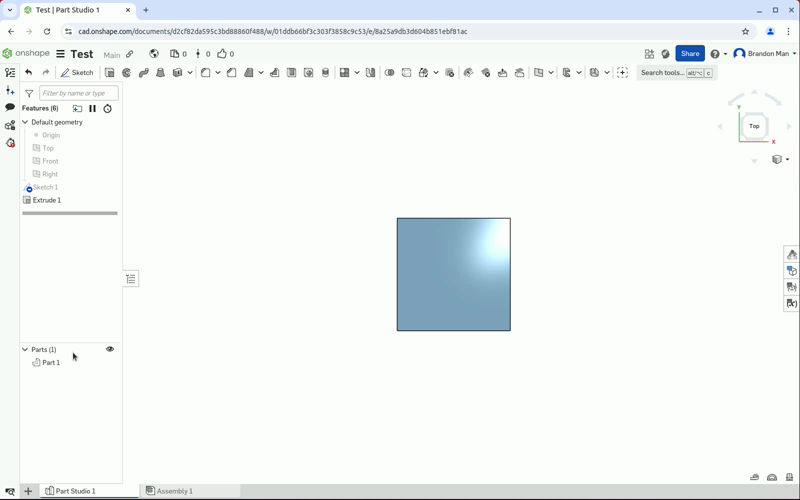
key(shift+p)
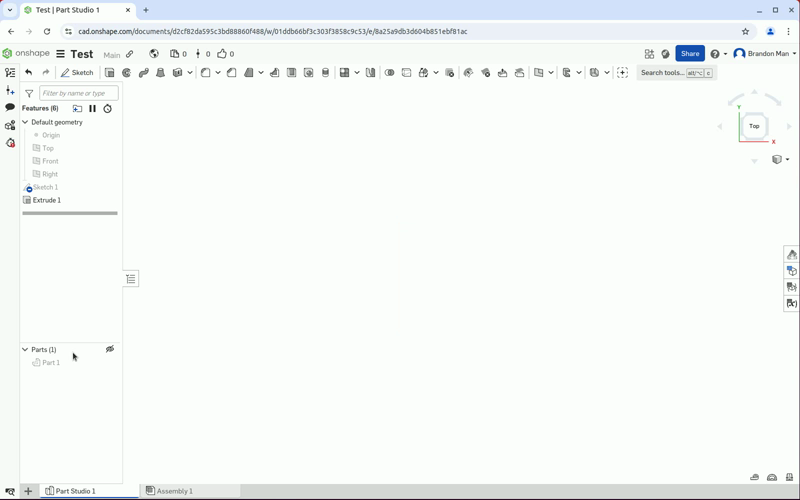
key(space)
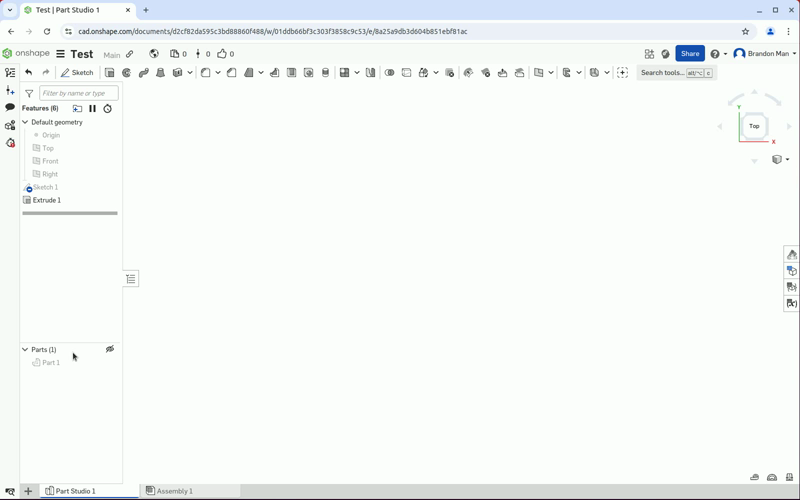
key_down(shift)
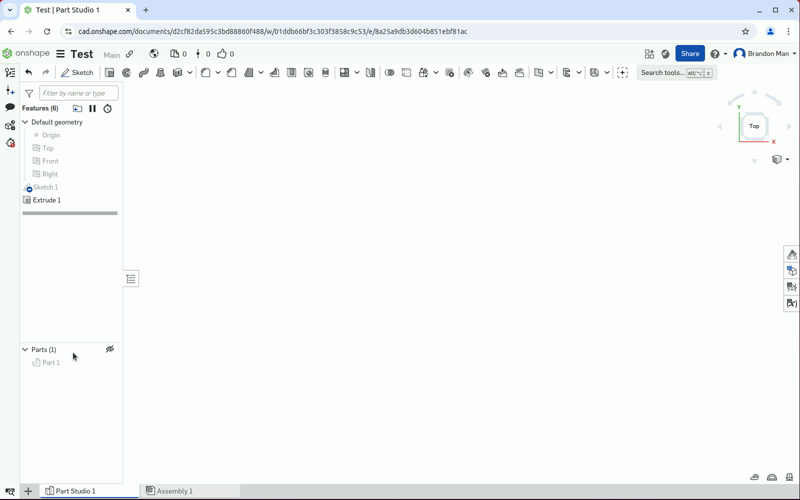
key(up)
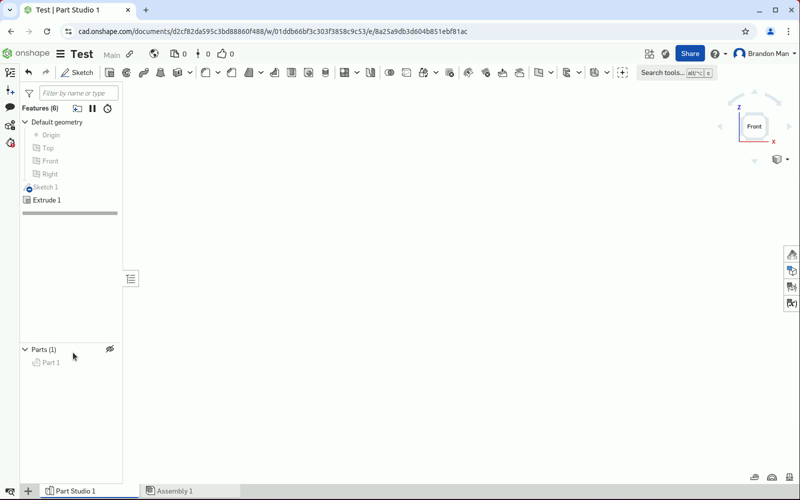
key_up(shift)
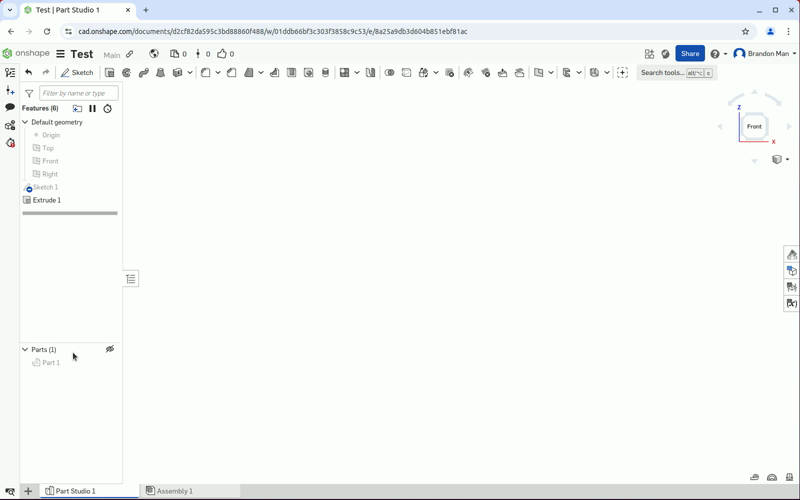
mouse_move(73, 352)
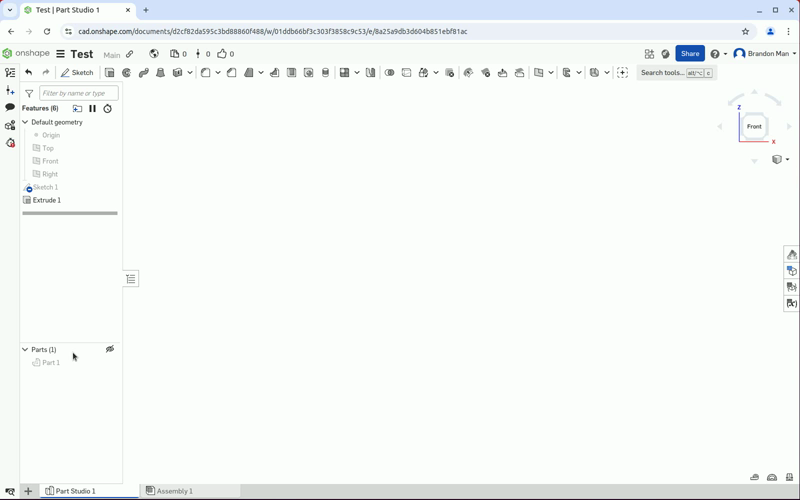
key(shift+y)
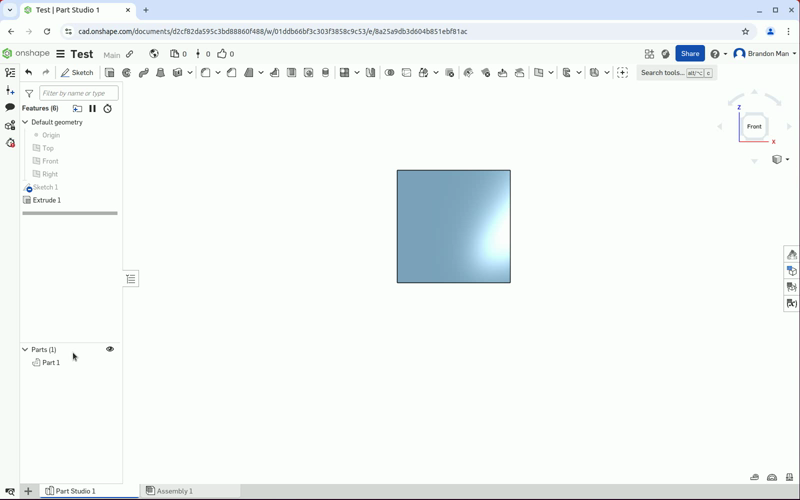
mouse_move(541, 75)
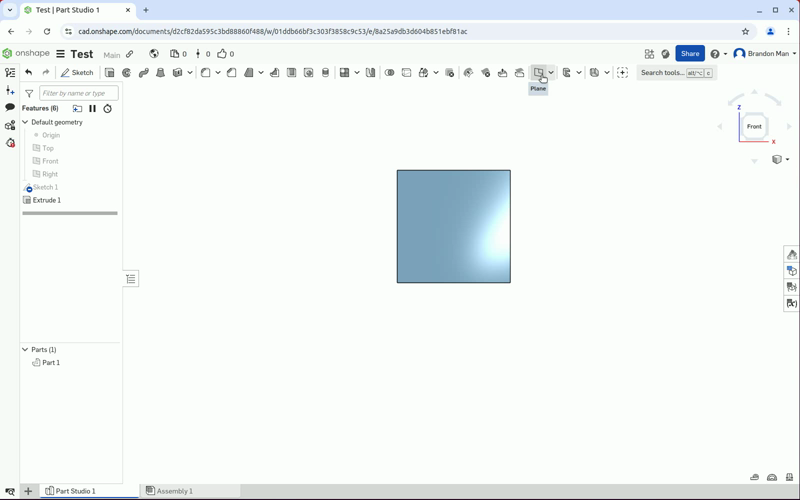
click(541, 75)
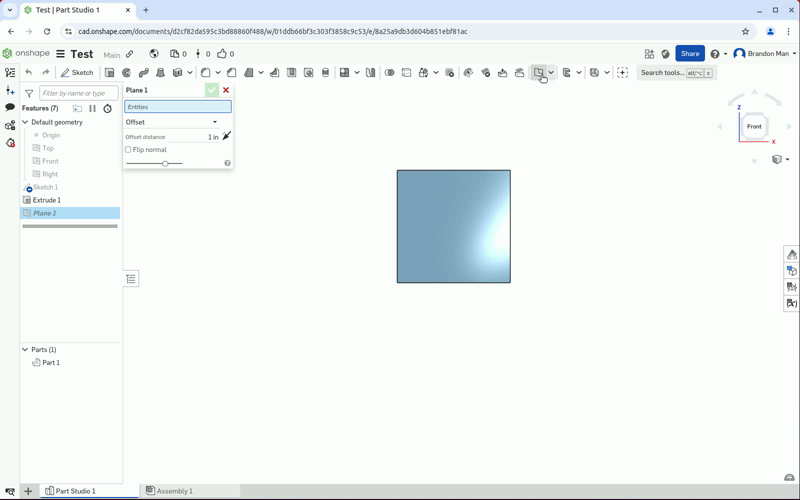
mouse_move(73, 163)
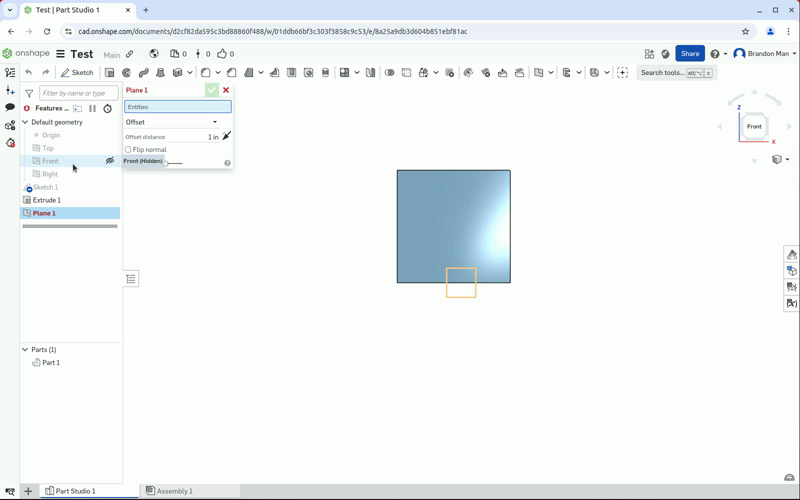
click(73, 163)
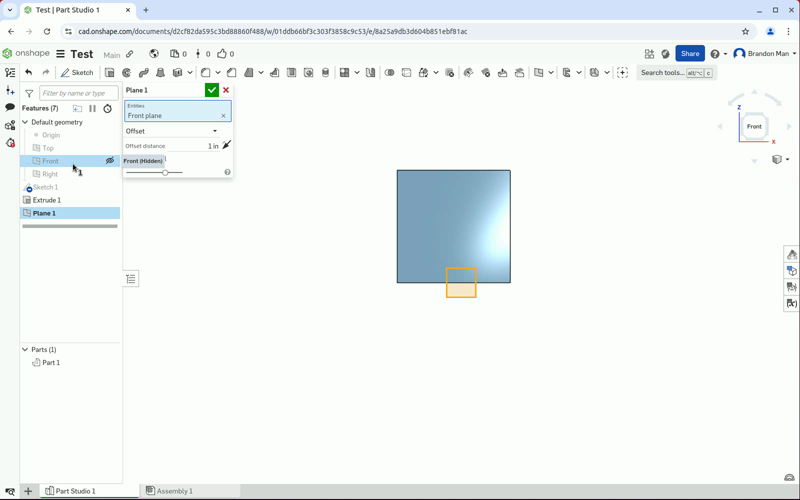
key(tab, 2)
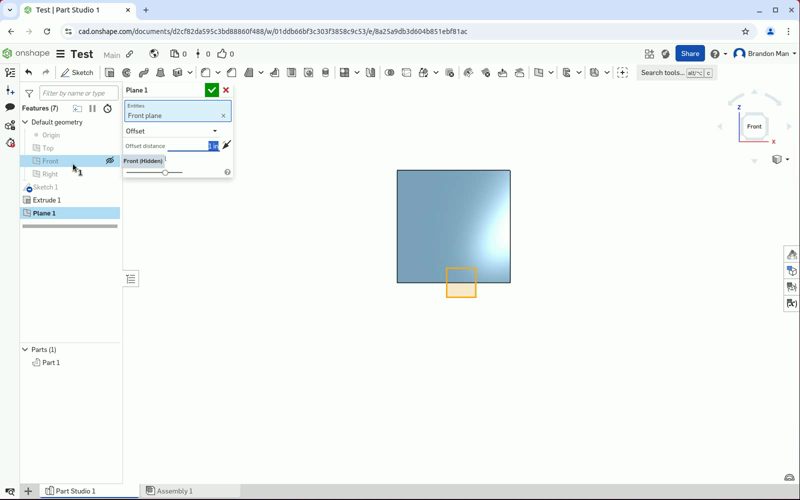
text(9.86)
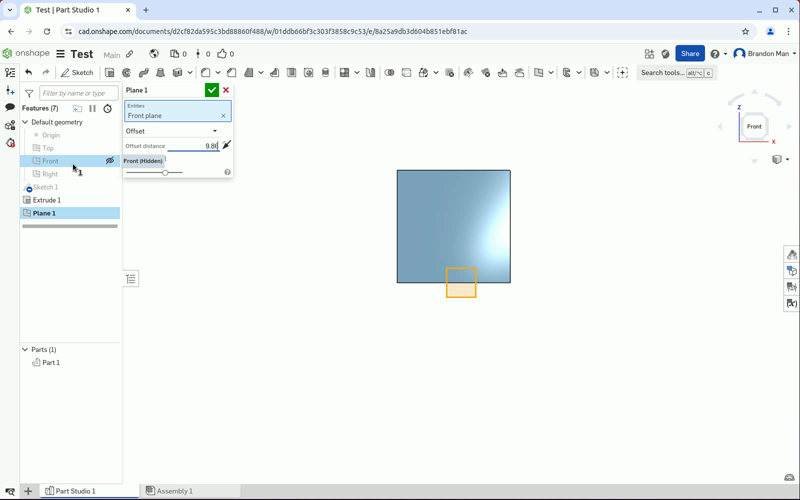
key(enter, 2)
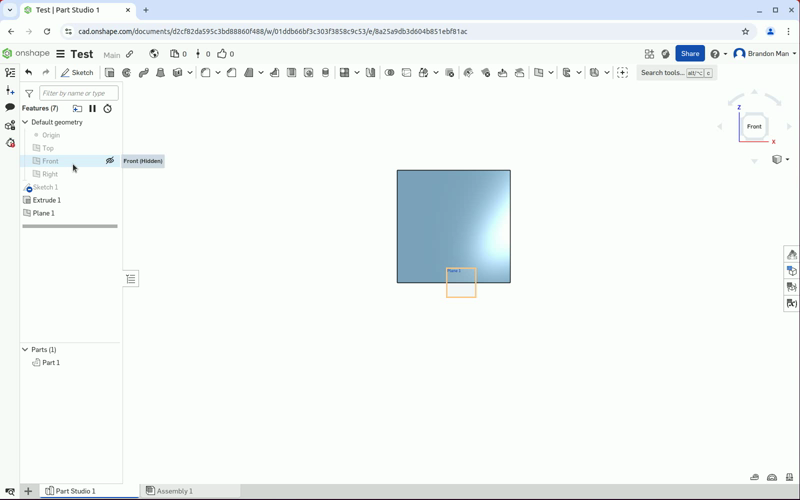
key(shift+s)
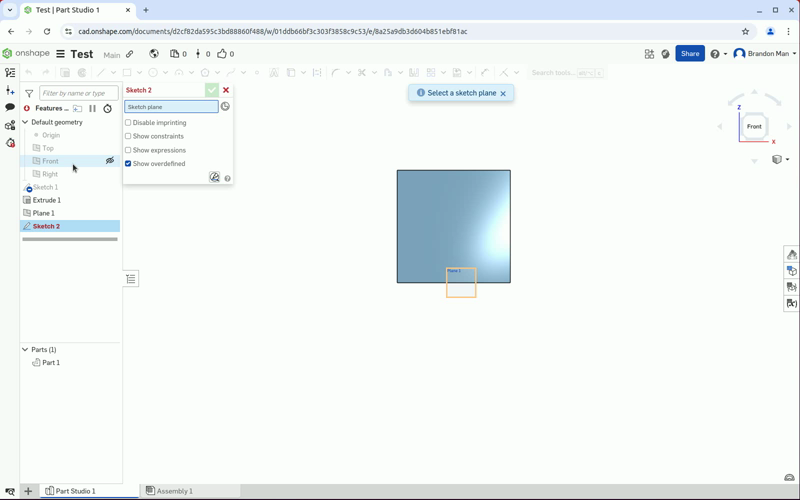
mouse_move(73, 215)
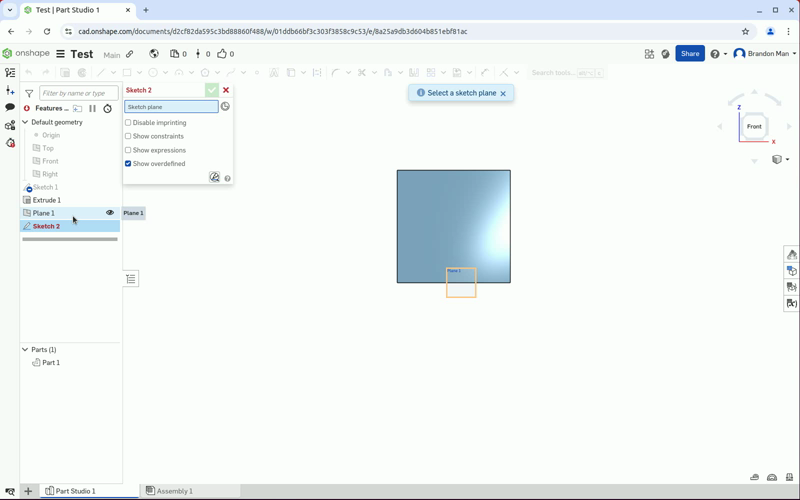
click(73, 215)
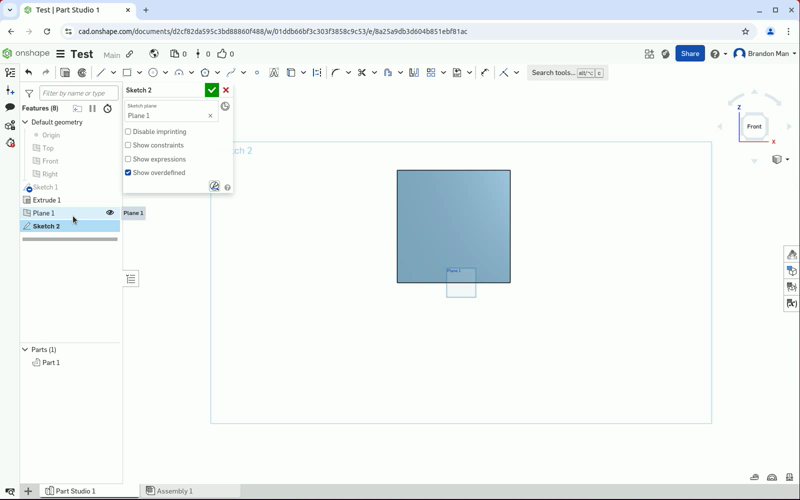
mouse_move(73, 352)
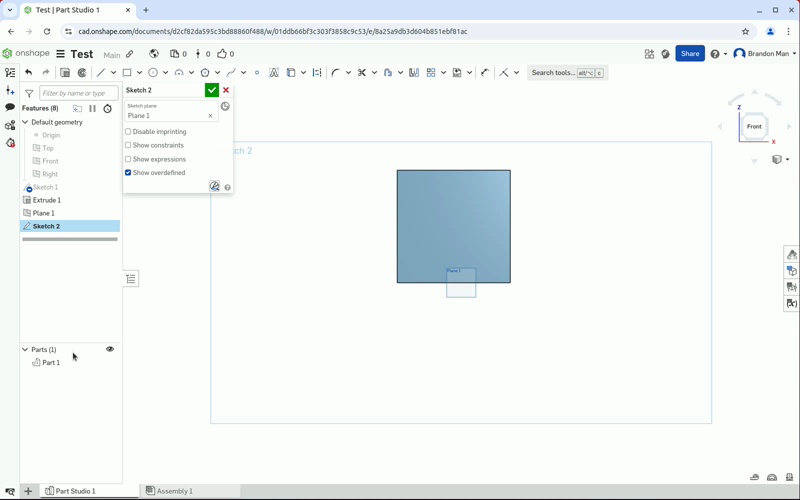
key(y)
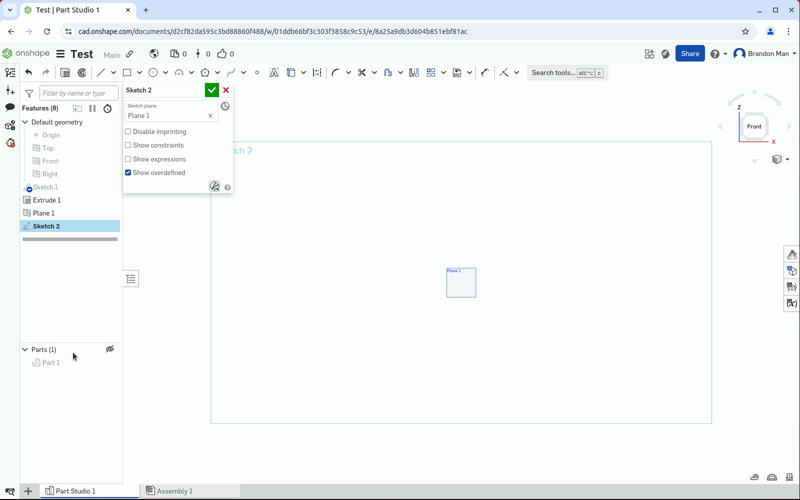
key(l)
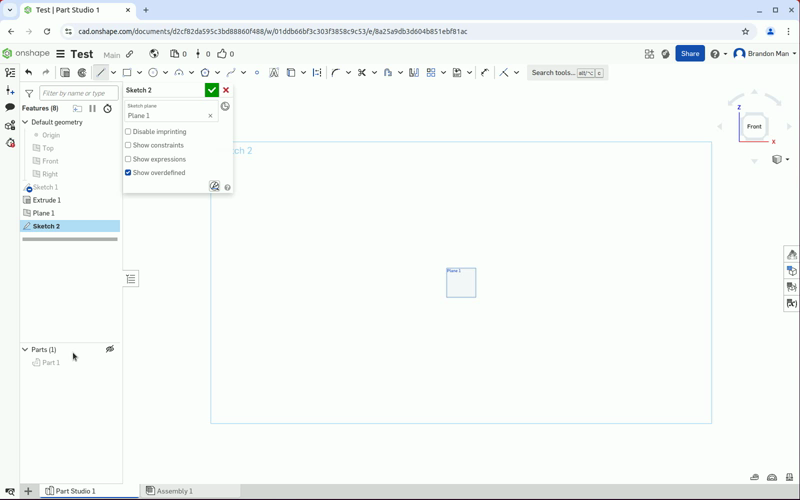
key_down(shift)
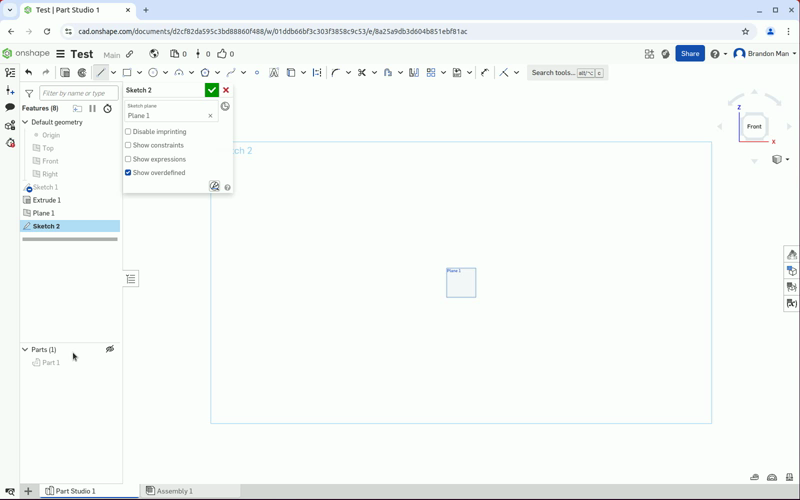
mouse_move(414, 232)
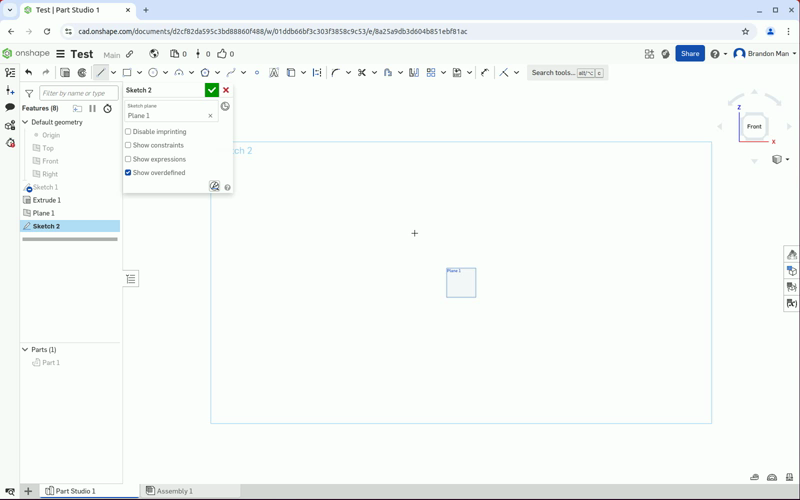
click(414, 232)
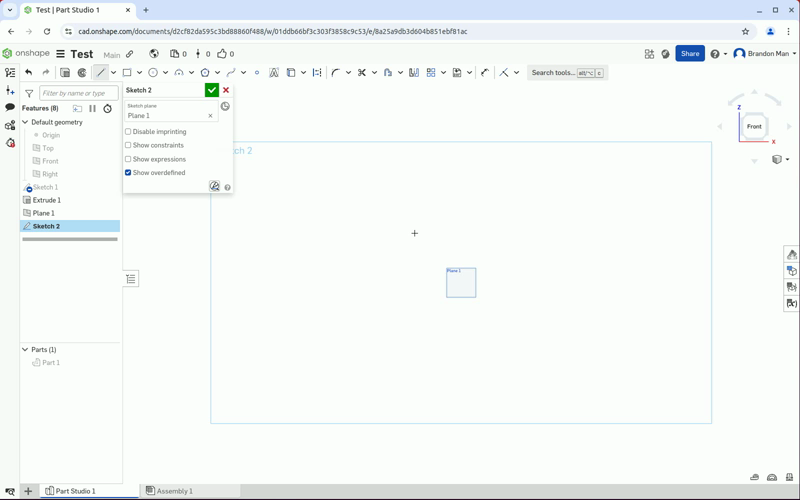
key_up(shift)
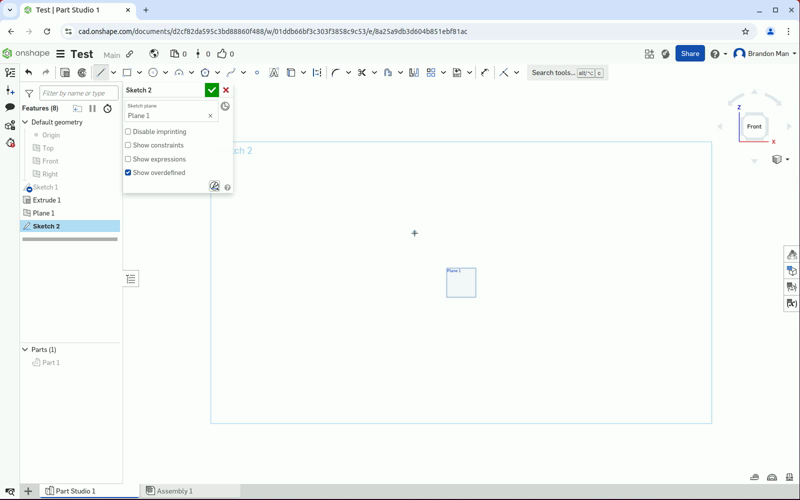
key_down(shift)
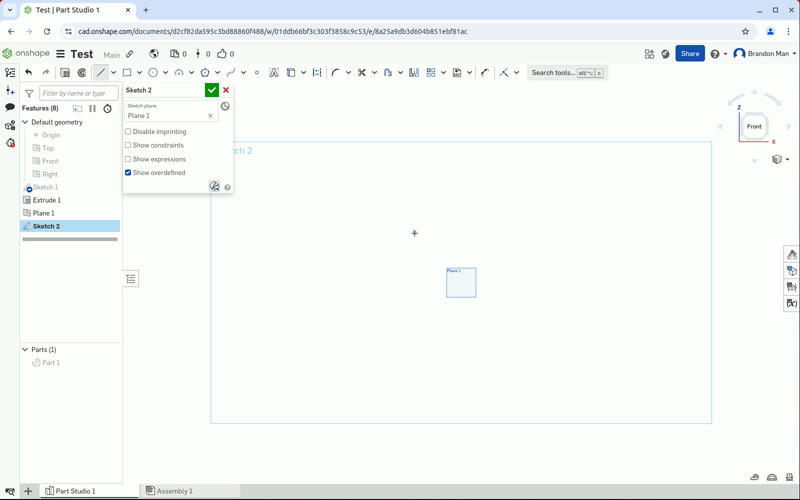
mouse_move(444, 232)
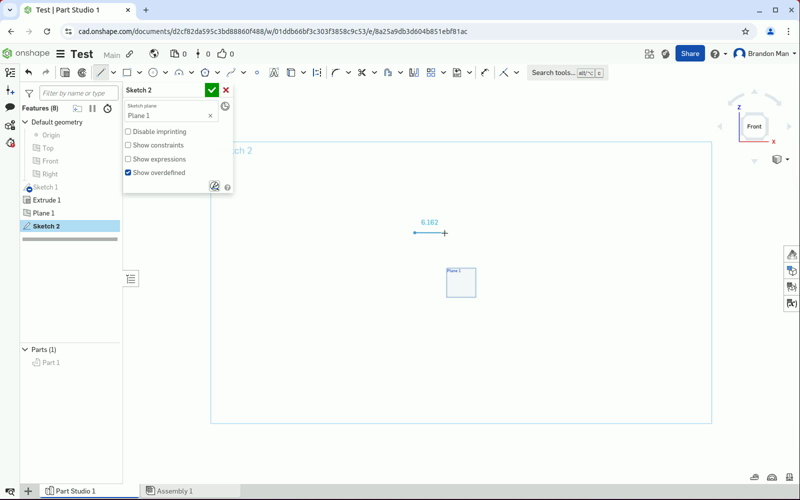
mouse_move(430, 232)
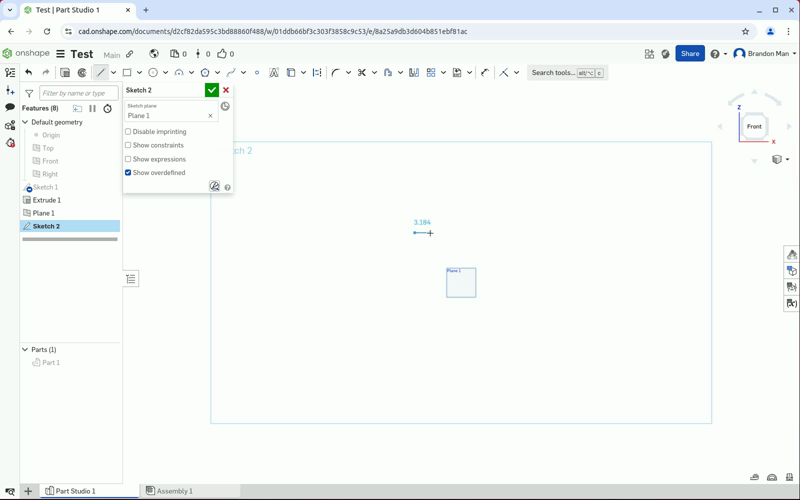
click(430, 232)
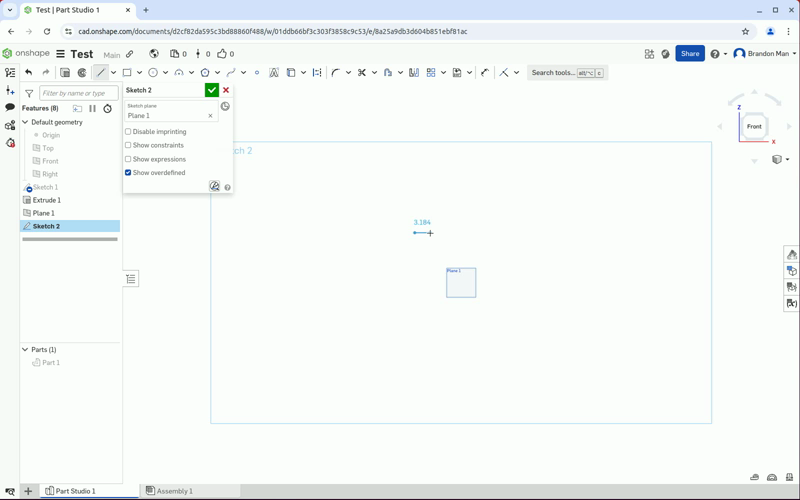
key_up(shift)
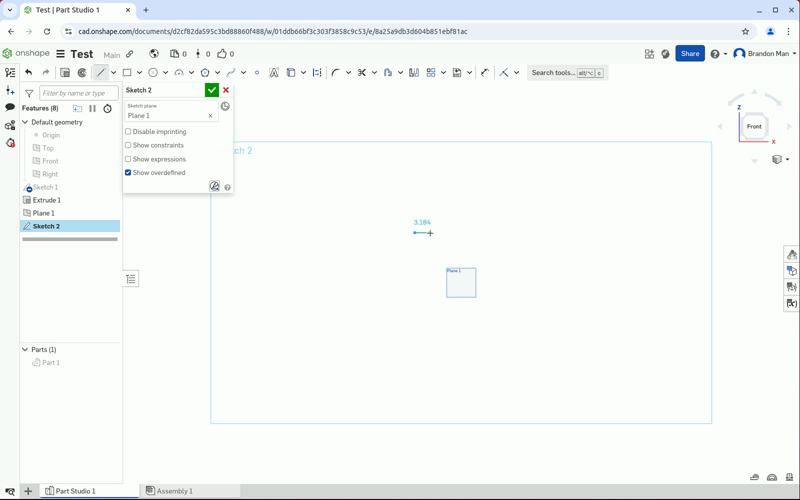
key_down(shift)
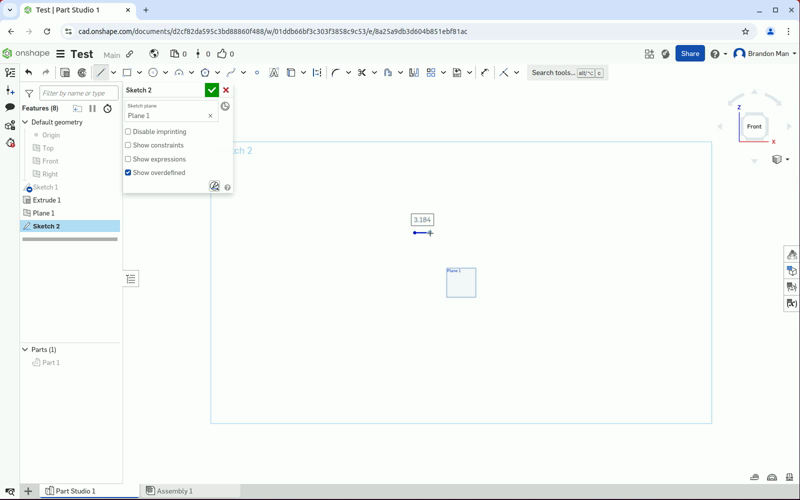
mouse_move(460, 232)
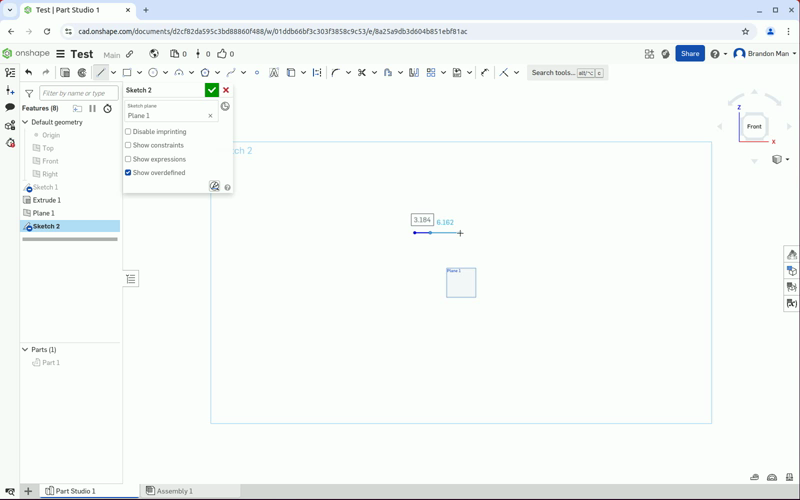
mouse_move(430, 217)
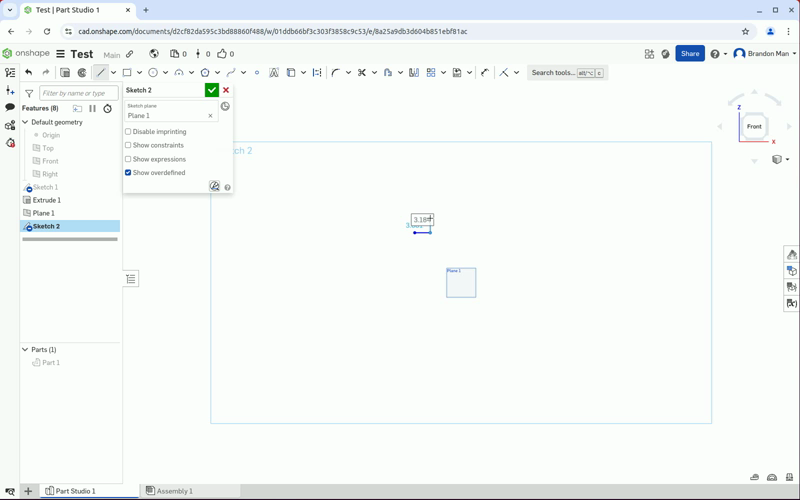
click(430, 217)
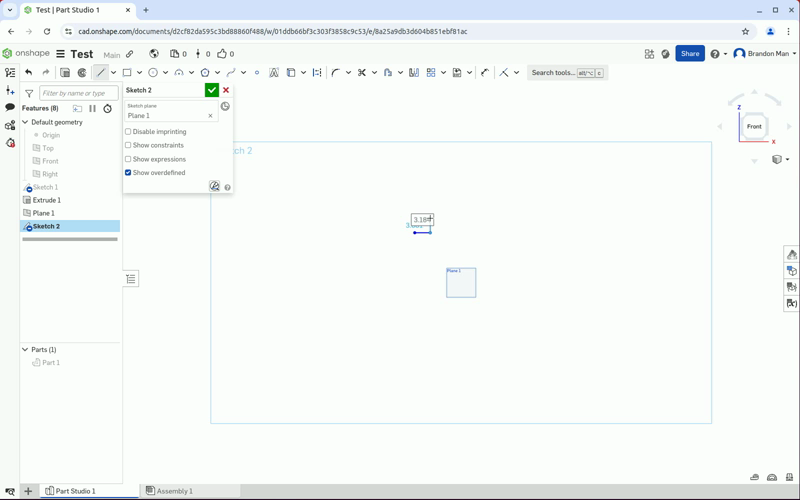
key_up(shift)
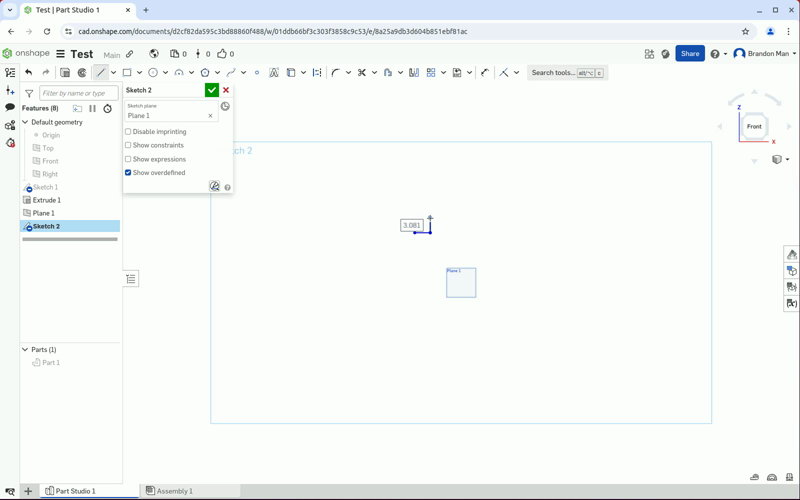
key_down(shift)
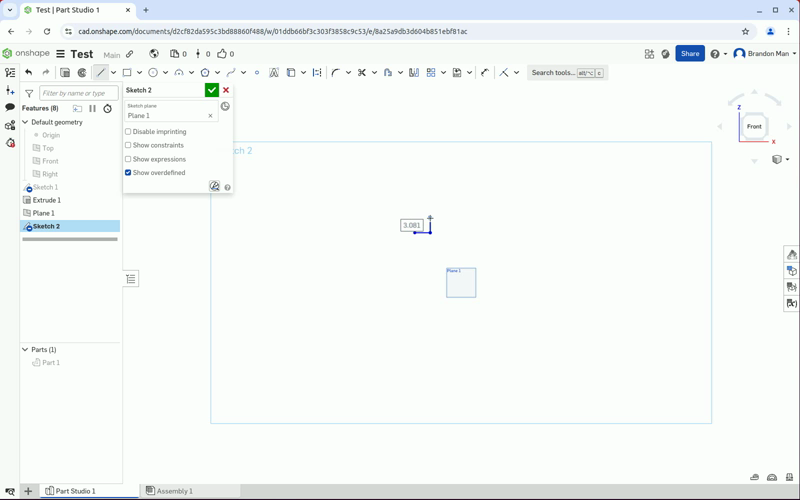
mouse_move(460, 217)
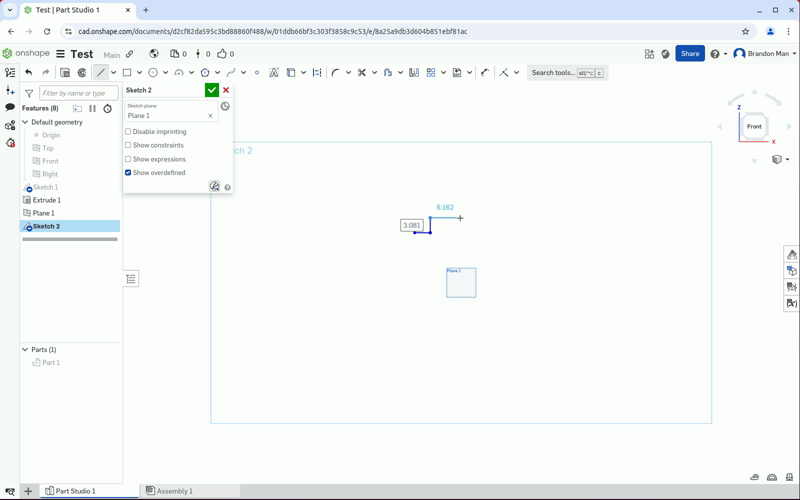
mouse_move(414, 217)
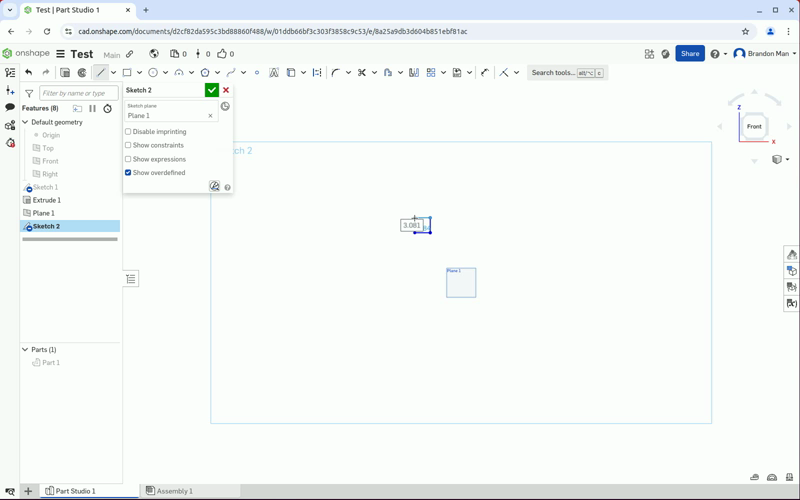
click(414, 217)
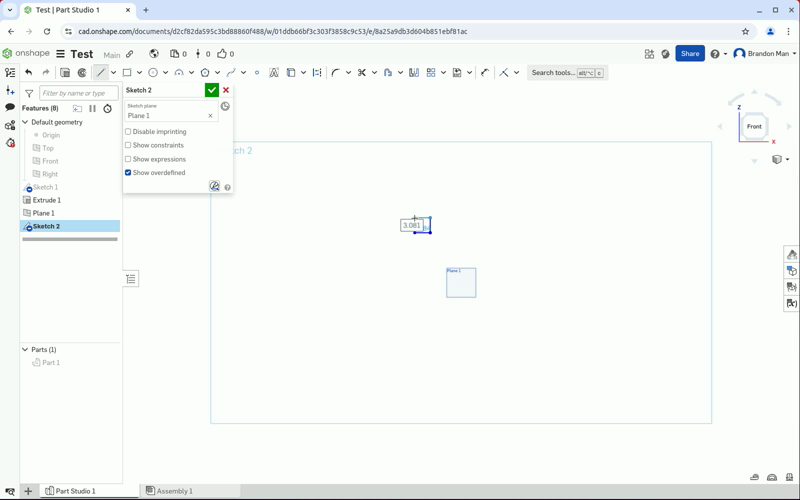
key_up(shift)
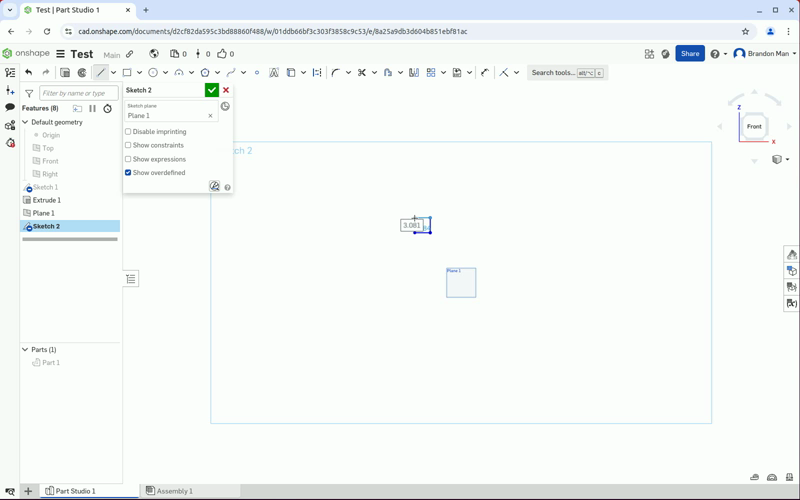
mouse_move(444, 217)
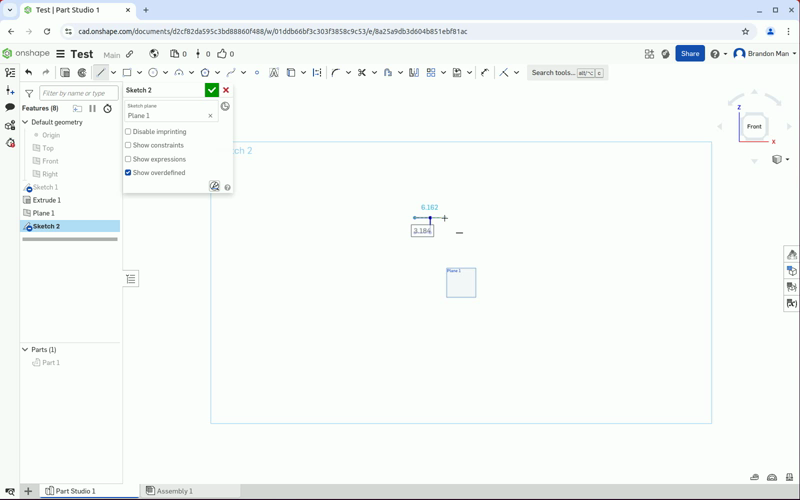
key_down(shift)
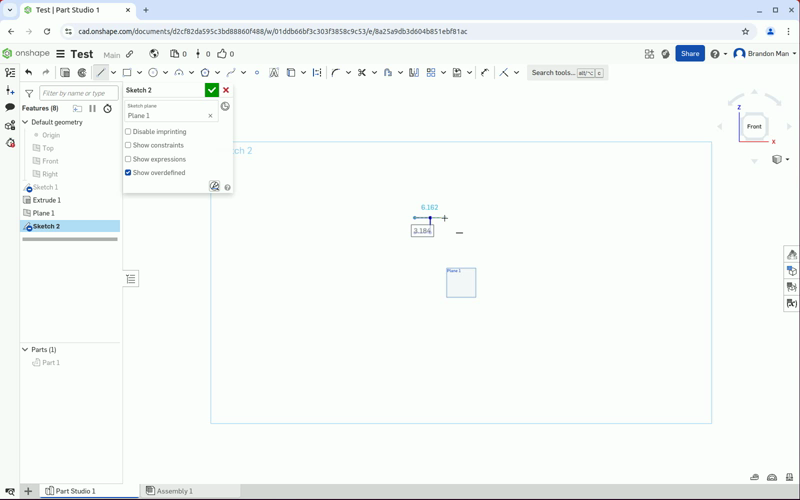
mouse_move(414, 232)
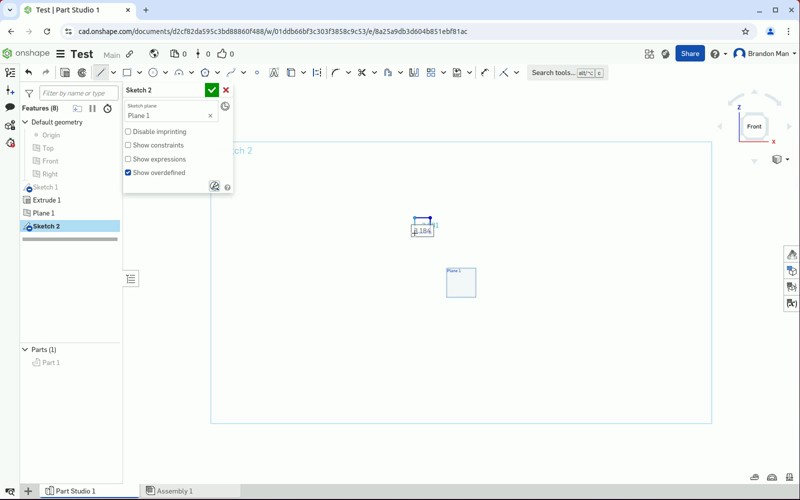
key_up(shift)
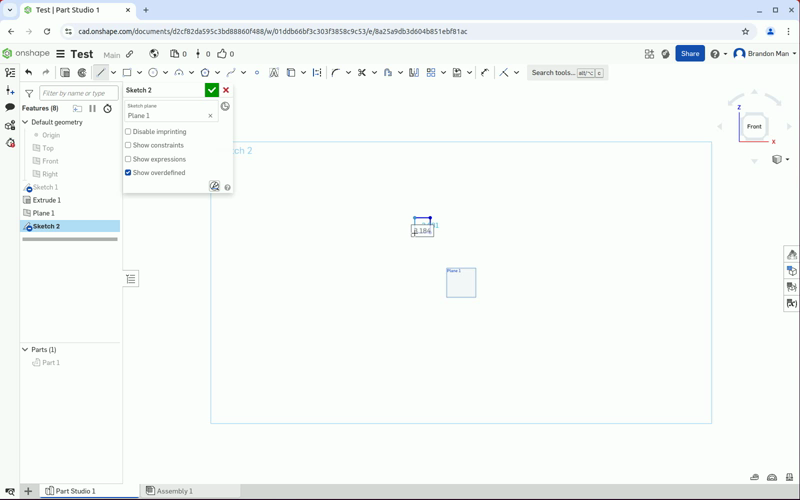
click(414, 232)
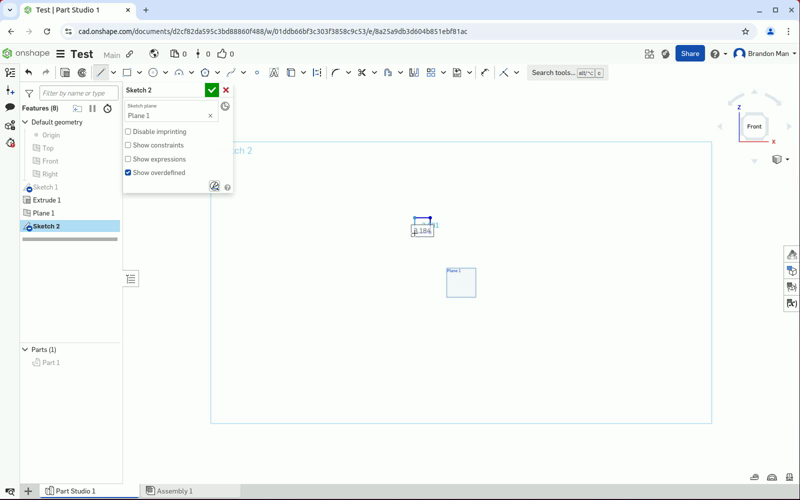
key(esc)
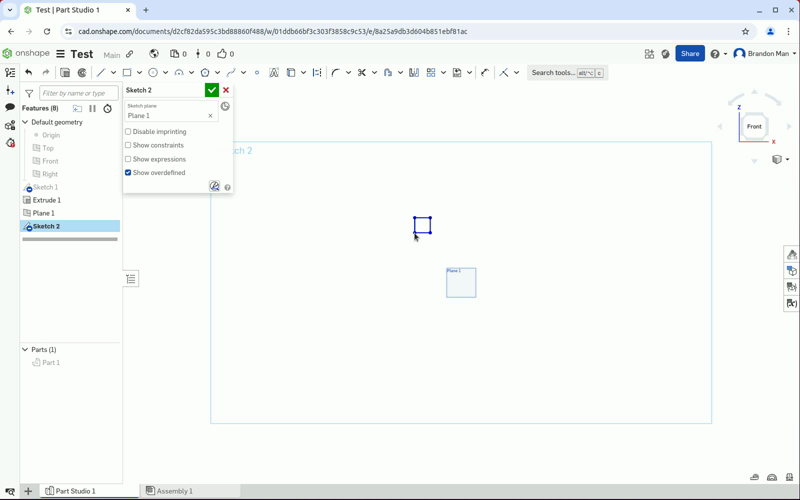
mouse_move(426, 221)
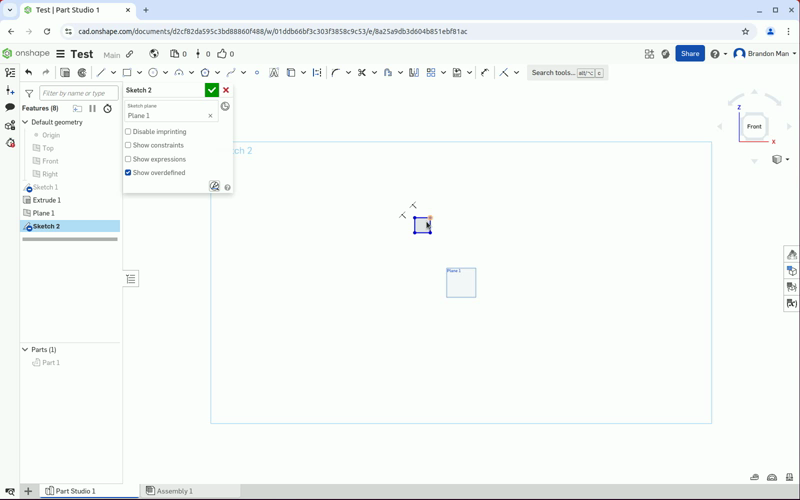
scroll(6)
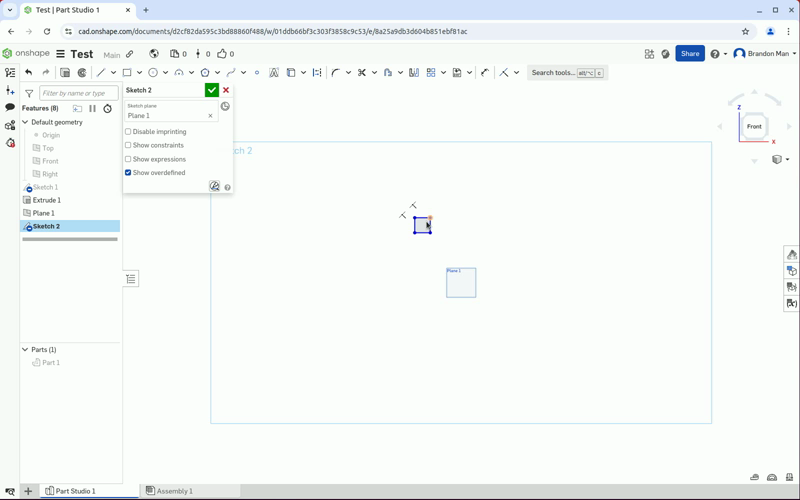
scroll(6)
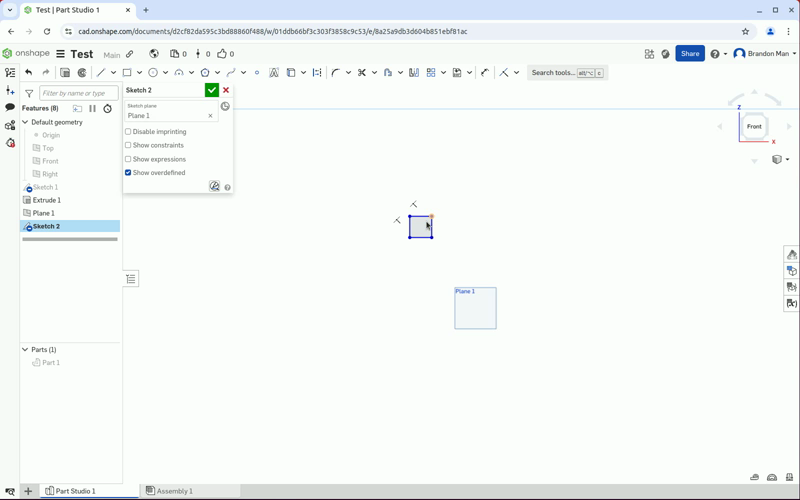
scroll(6)
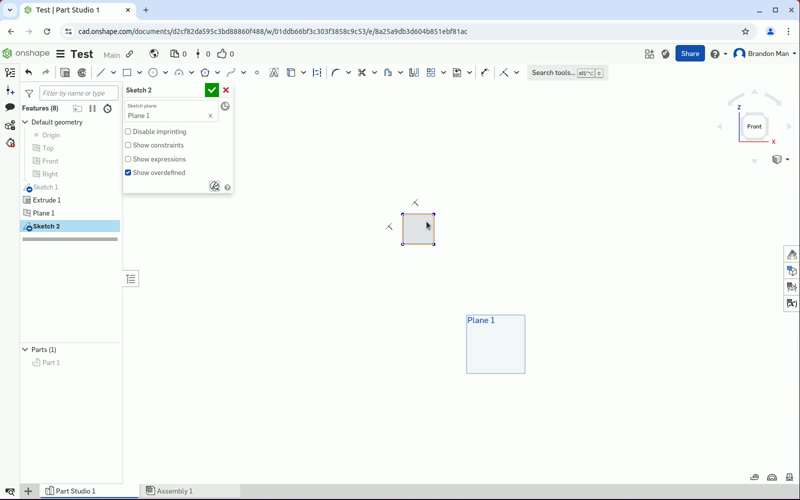
scroll(6)
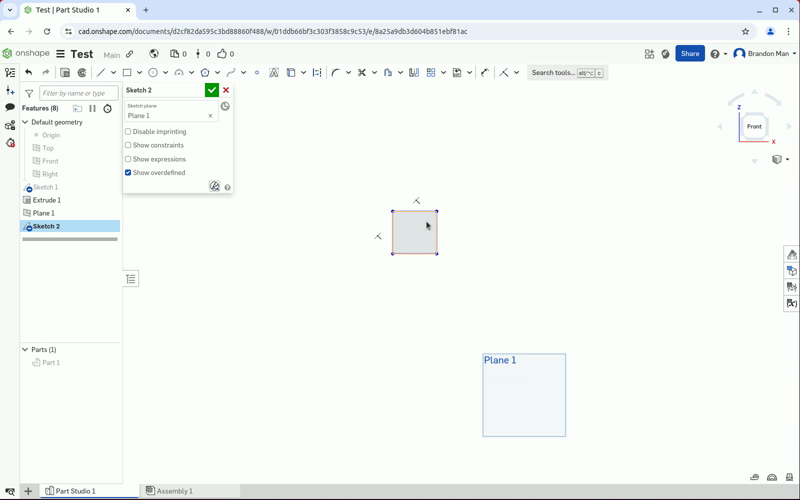
scroll(6)
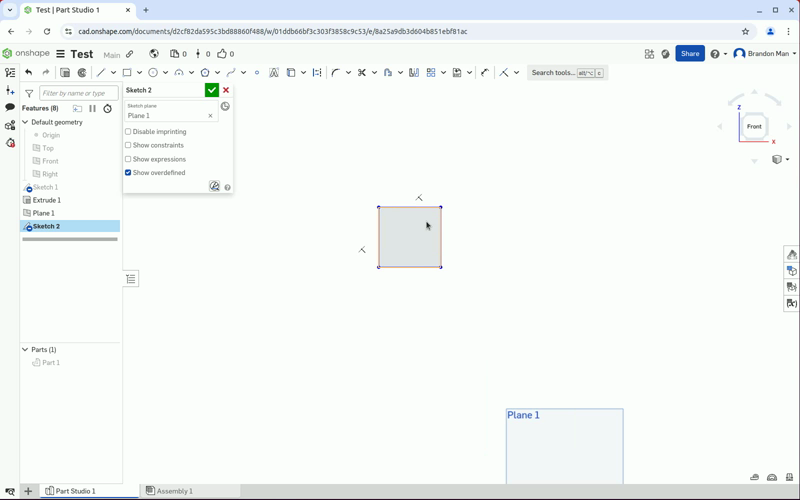
scroll(6)
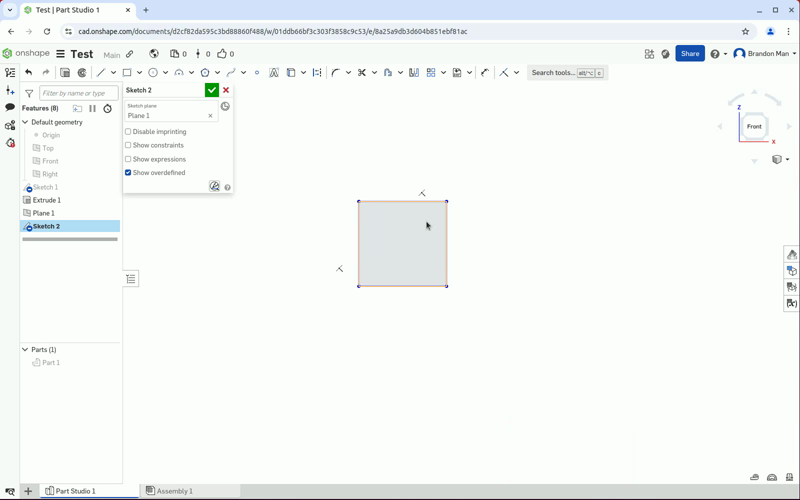
scroll(6)
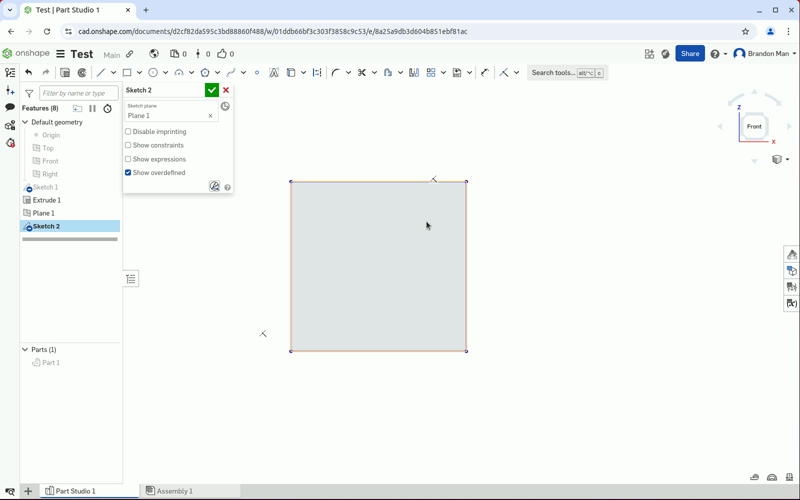
click(426, 221)
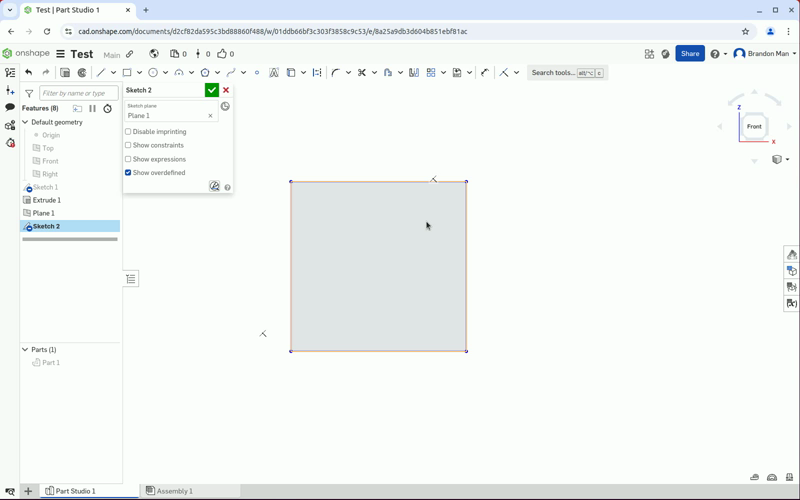
scroll(-6)
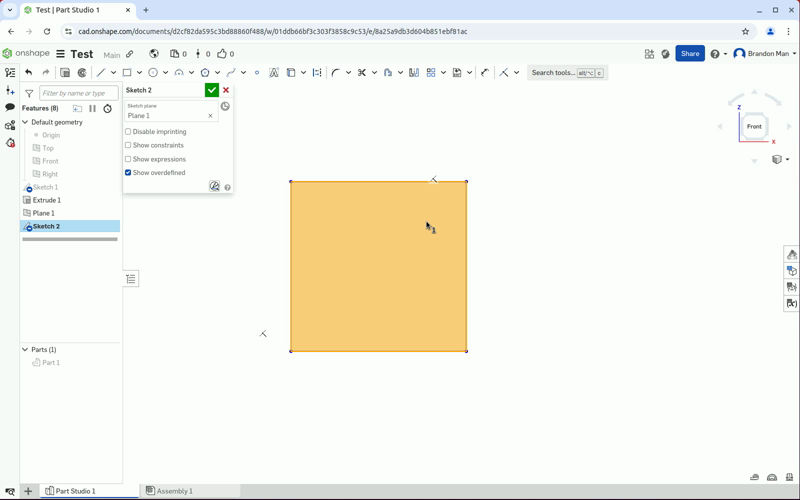
scroll(-6)
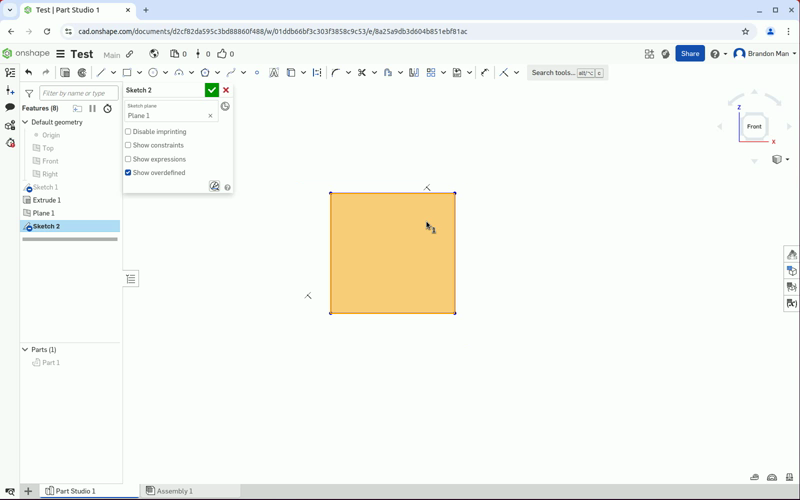
scroll(-6)
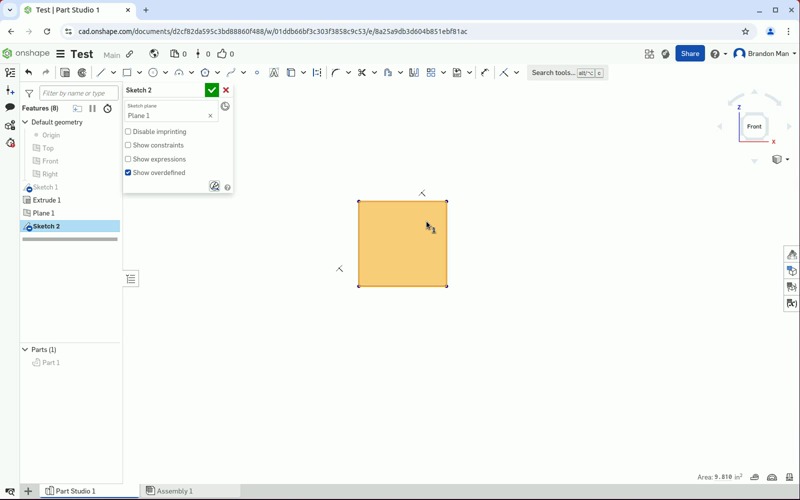
scroll(-6)
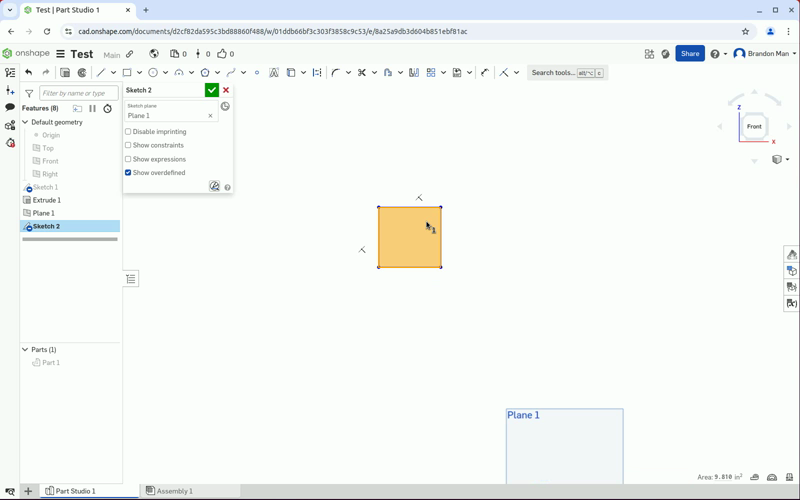
scroll(-6)
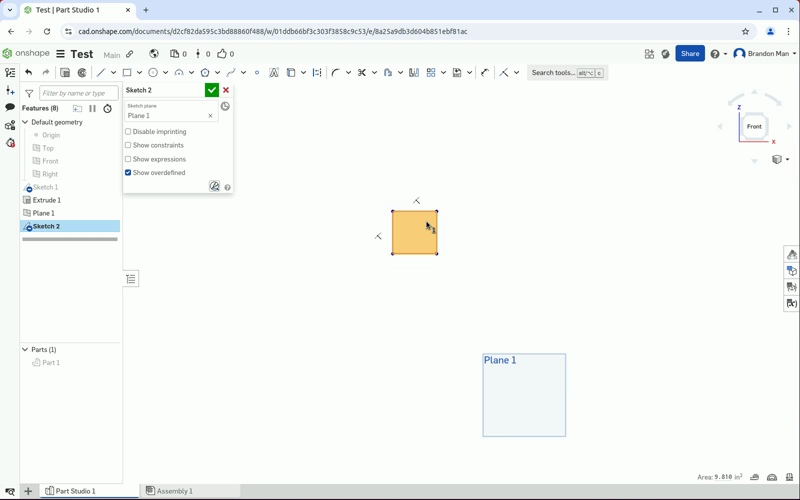
scroll(-6)
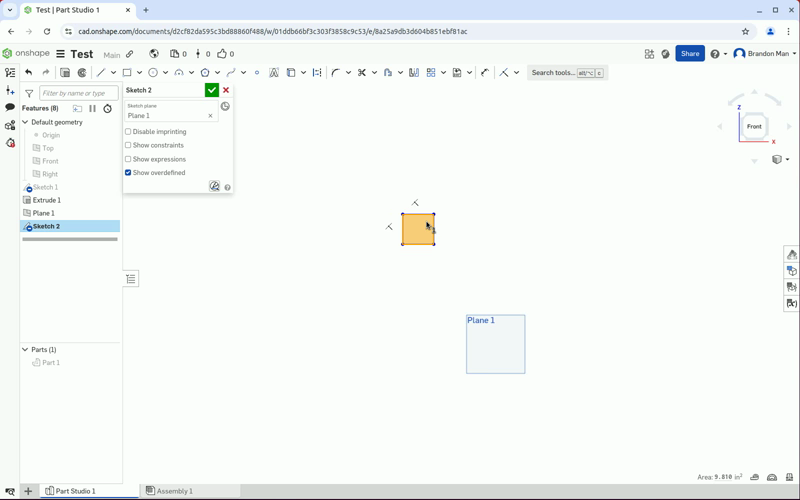
scroll(-6)
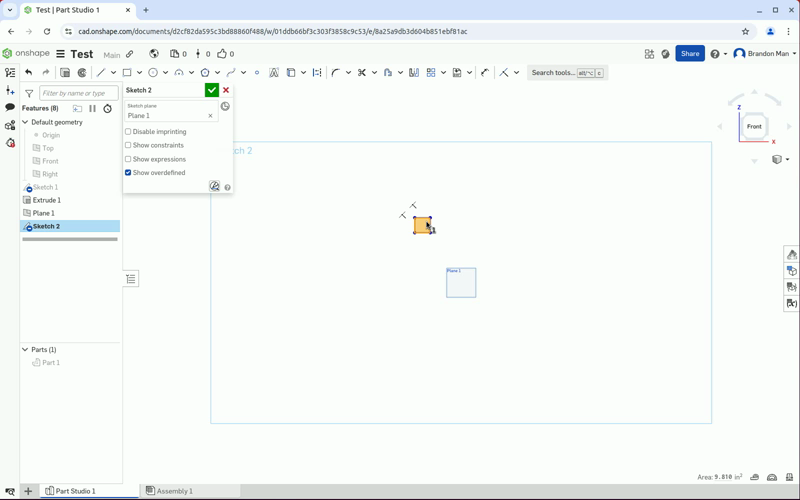
mouse_move(73, 352)
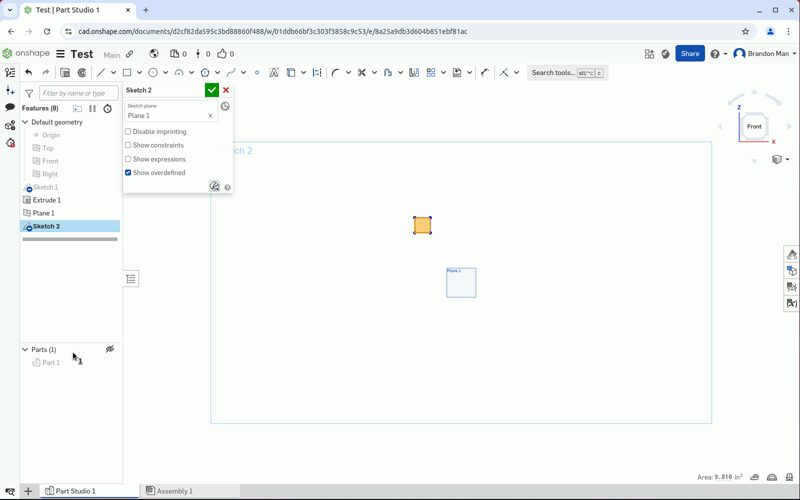
key(shift+y)
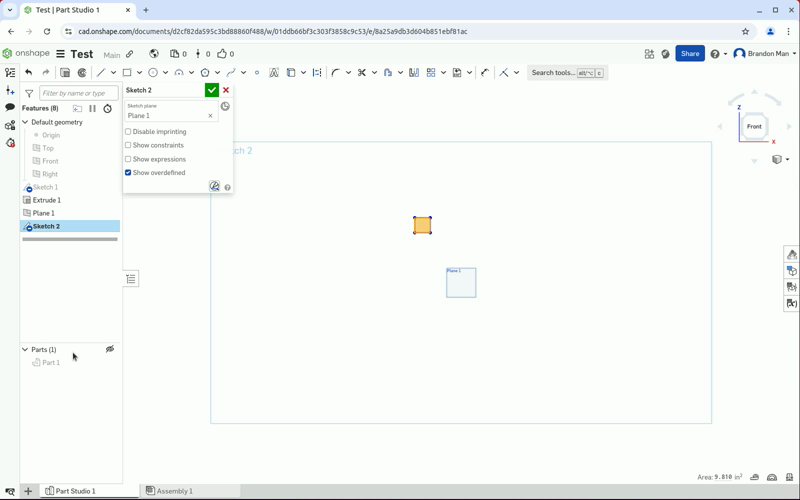
key(shift+e)
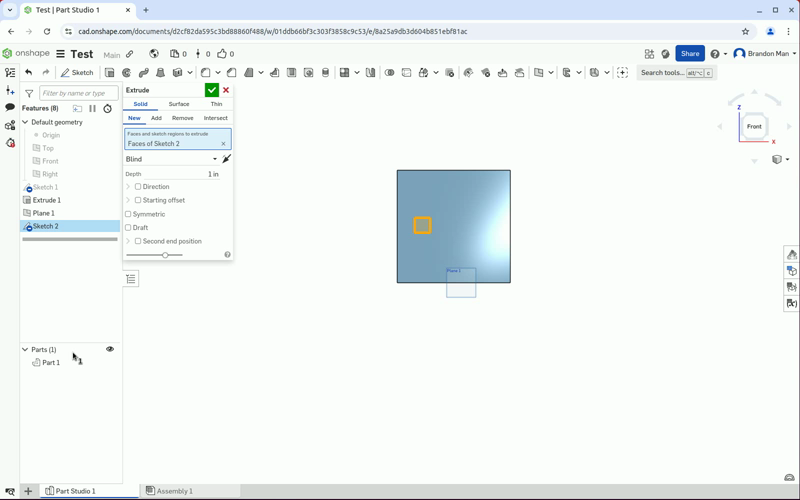
mouse_move(143, 106)
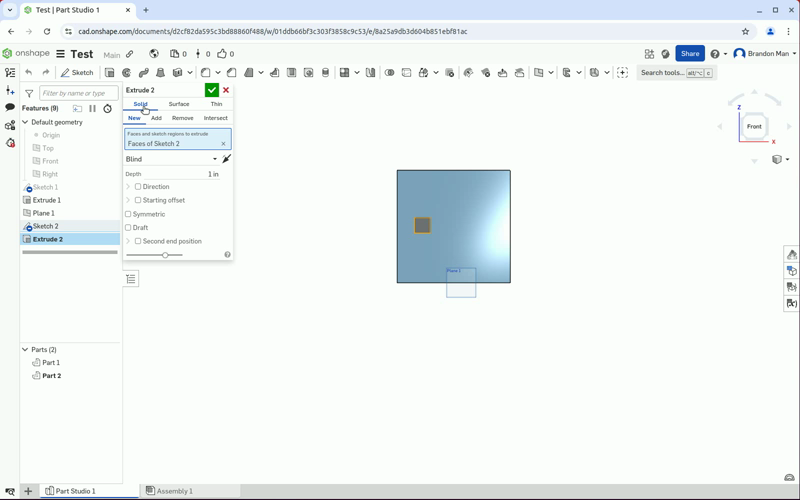
click(143, 106)
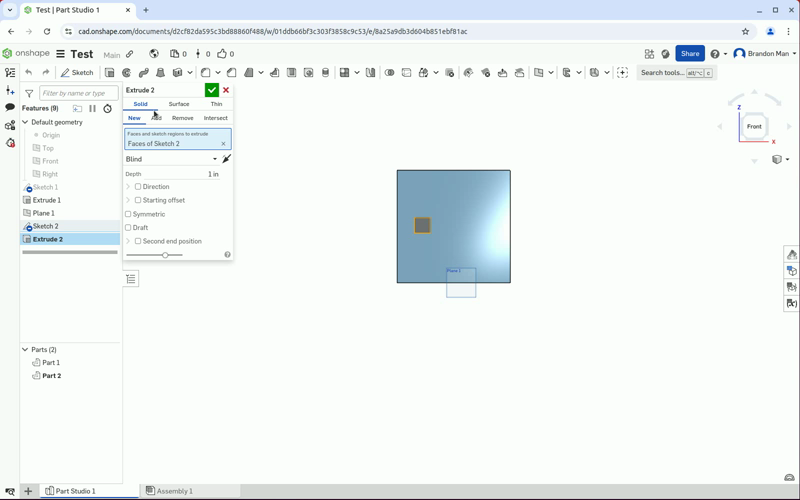
mouse_move(186, 120)
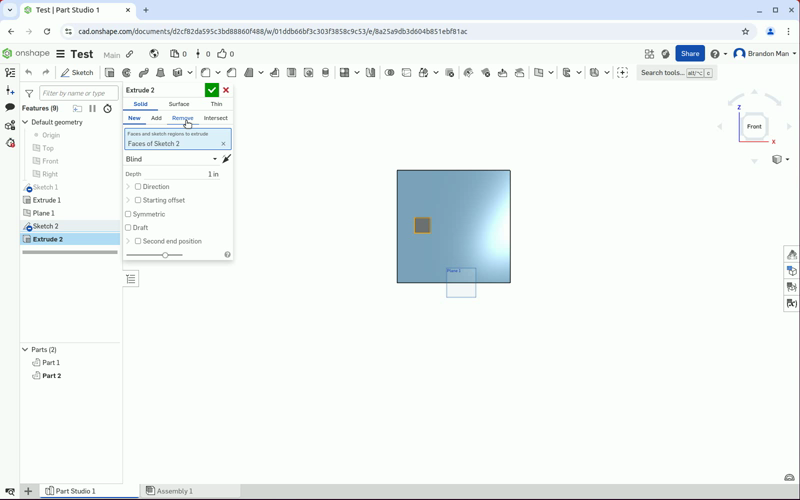
click(186, 120)
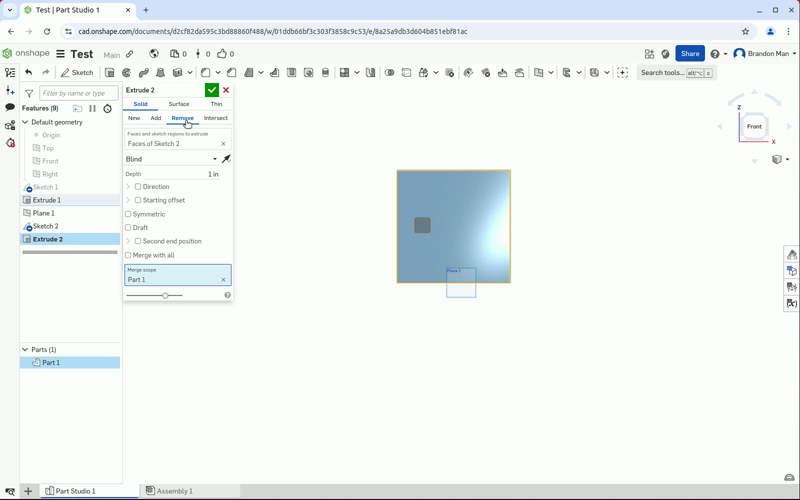
key(tab, 4)
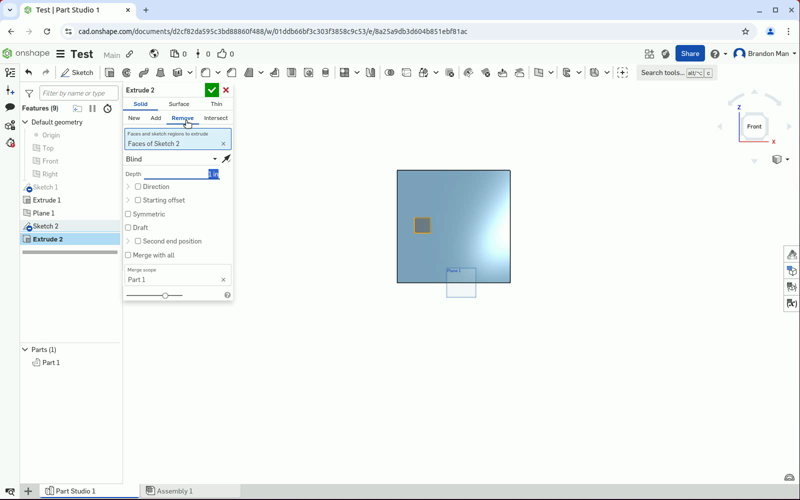
text(17.331)
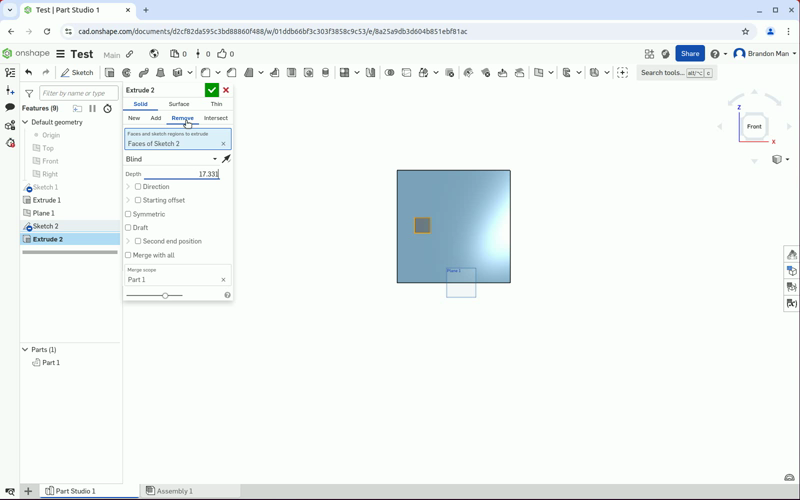
key(tab, 6)
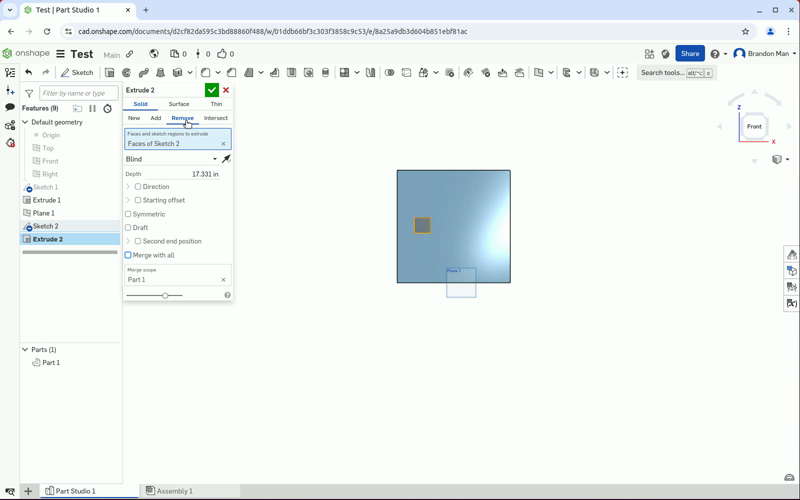
key(space)
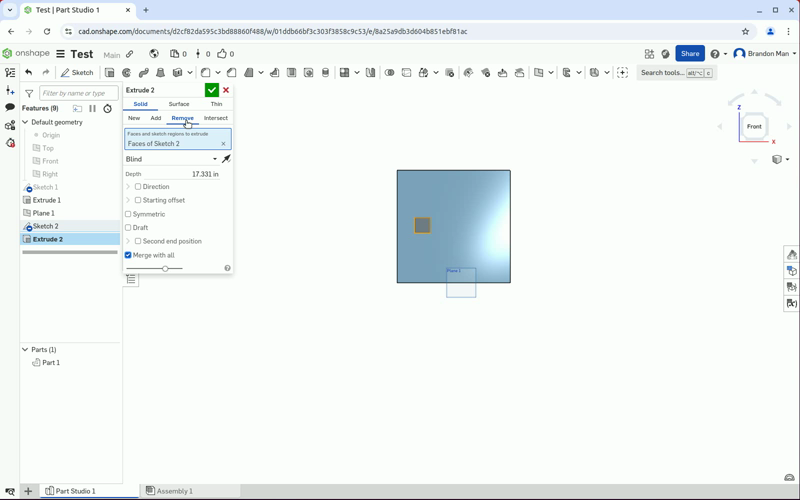
key(enter)
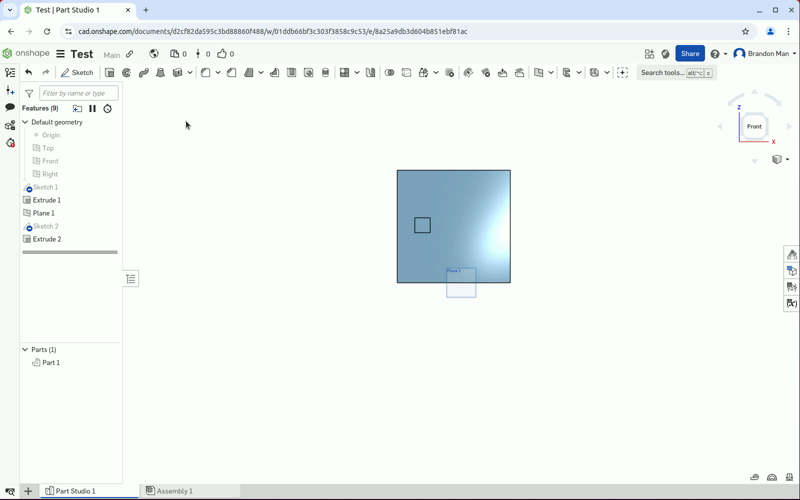
key(shift+h)
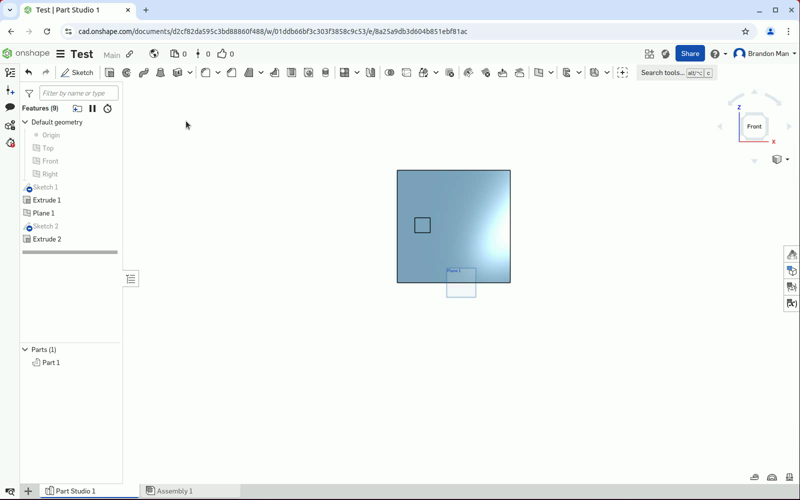
key(shift+h)
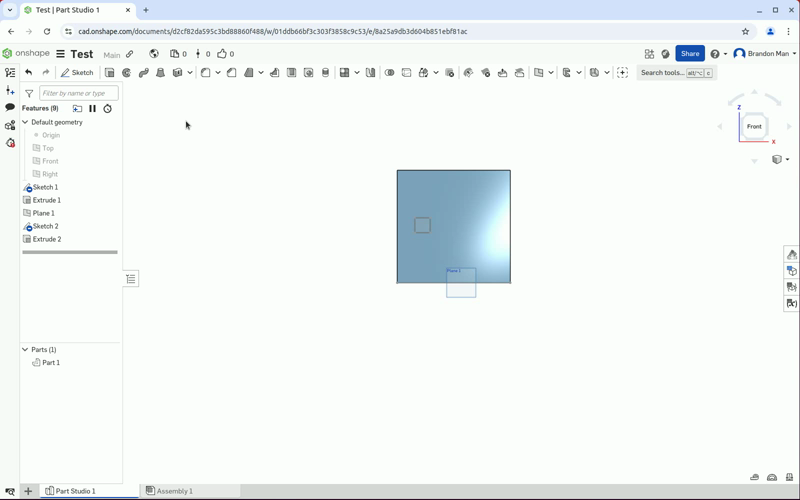
key(shift+7)
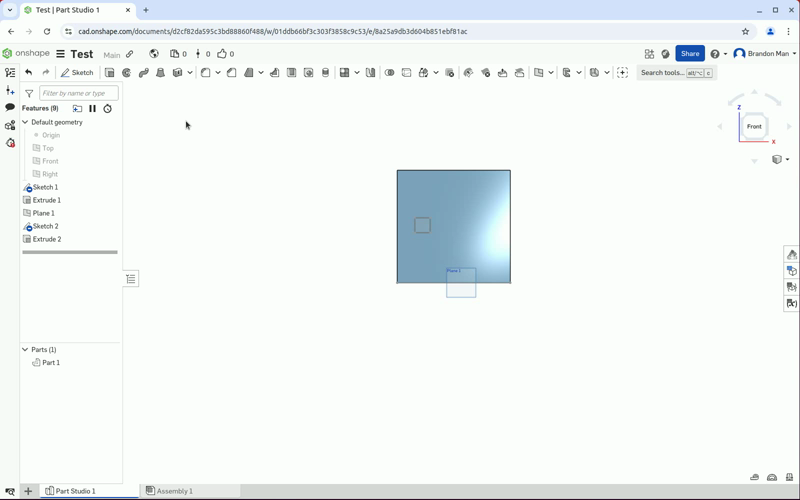
key(left, 2)
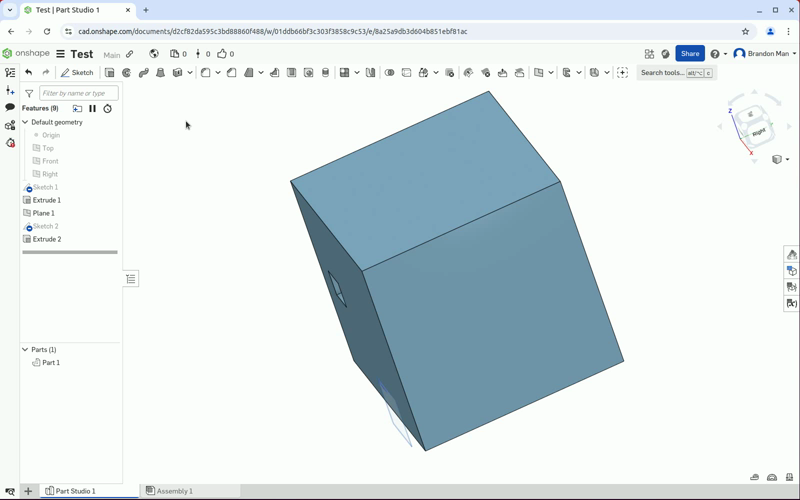
key(down, 2)
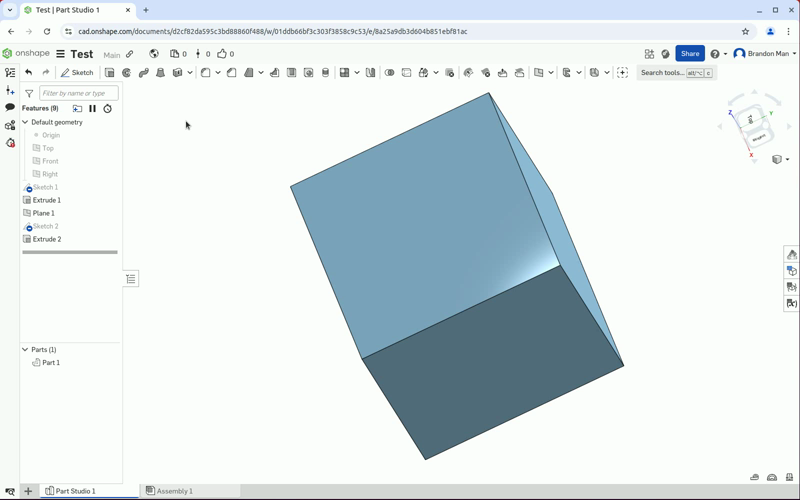
key(up, 2)
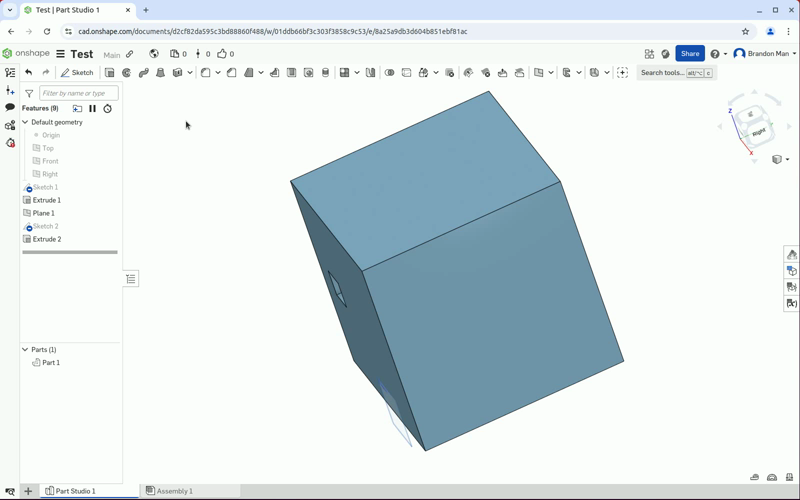
key(right, 2)
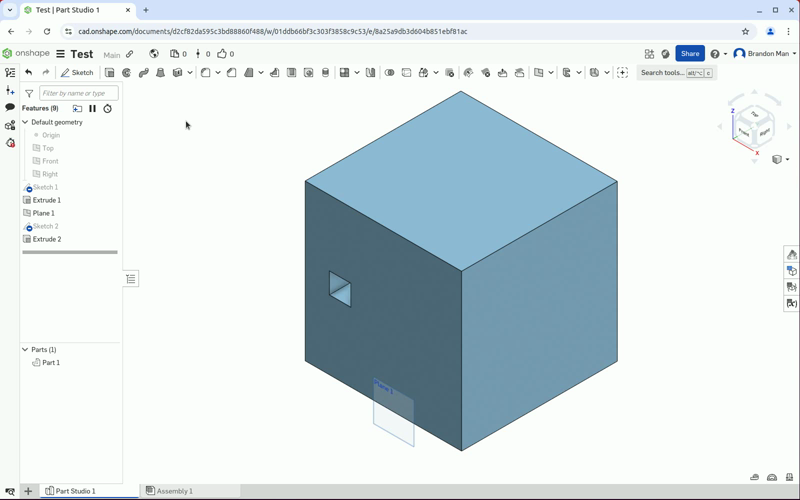
mouse_move(73, 189)
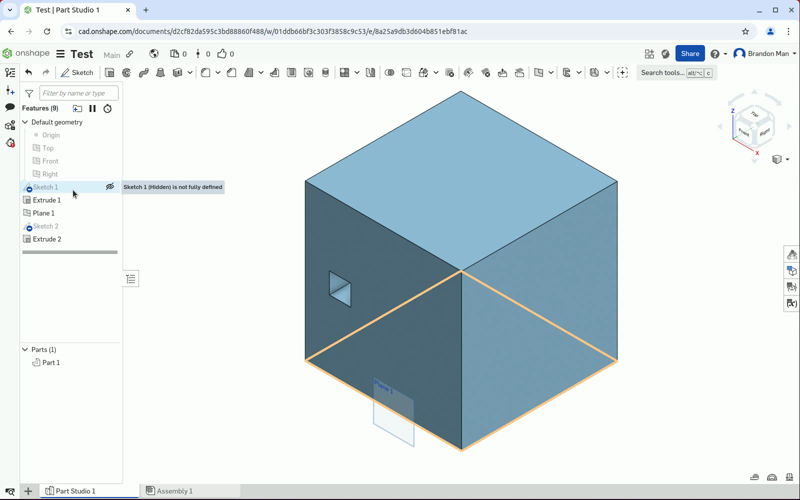
click(73, 189)